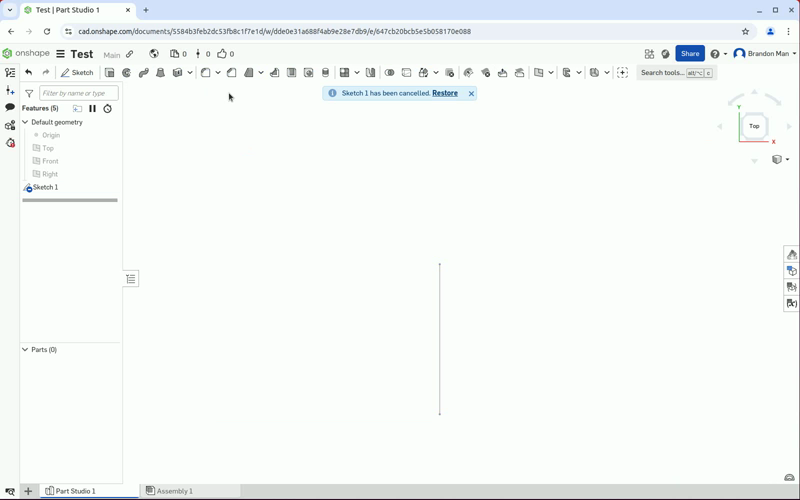
key(shift+h)
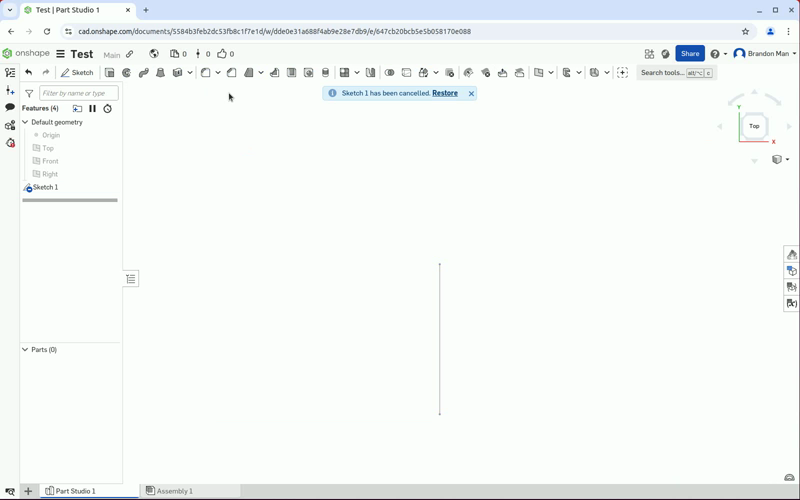
key(shift+s)
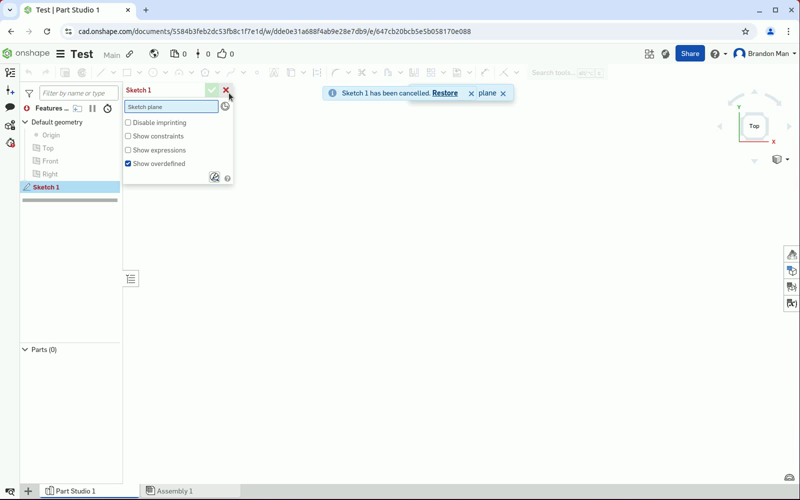
mouse_move(73, 150)
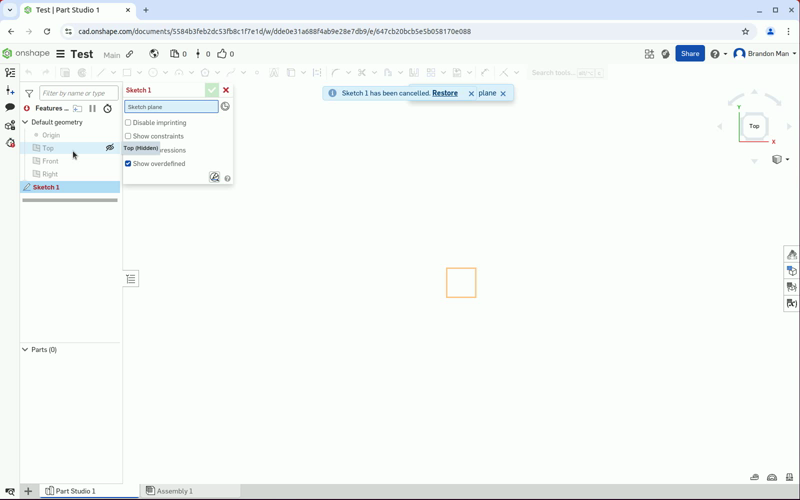
click(73, 150)
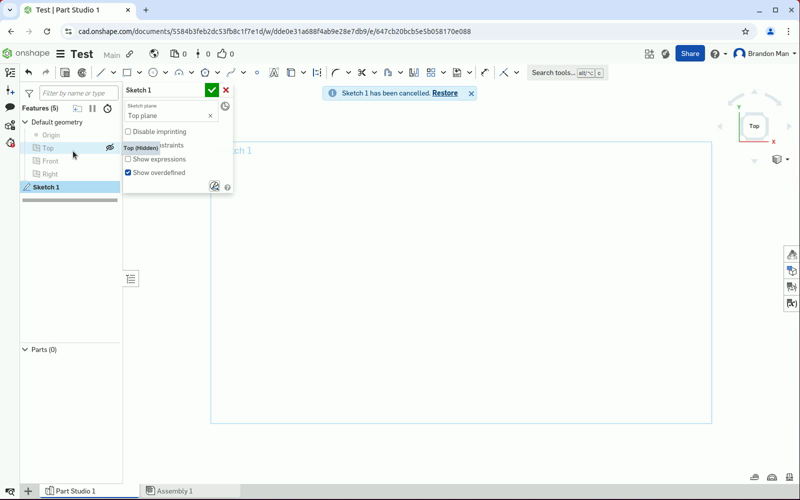
mouse_move(73, 352)
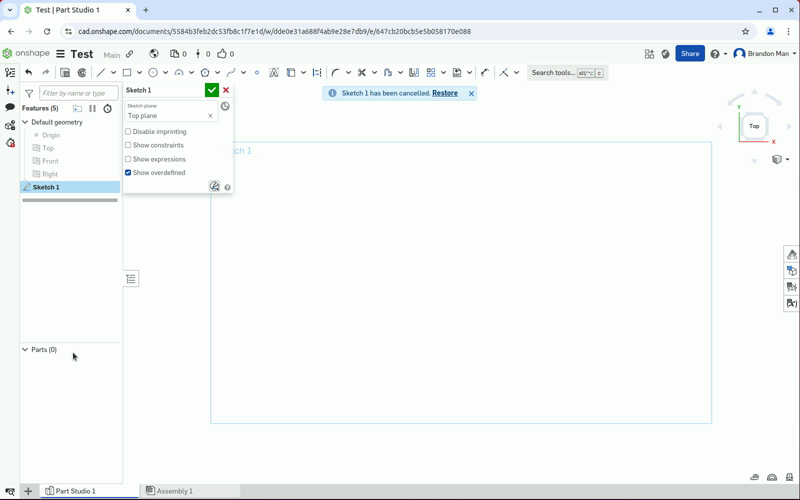
key(y)
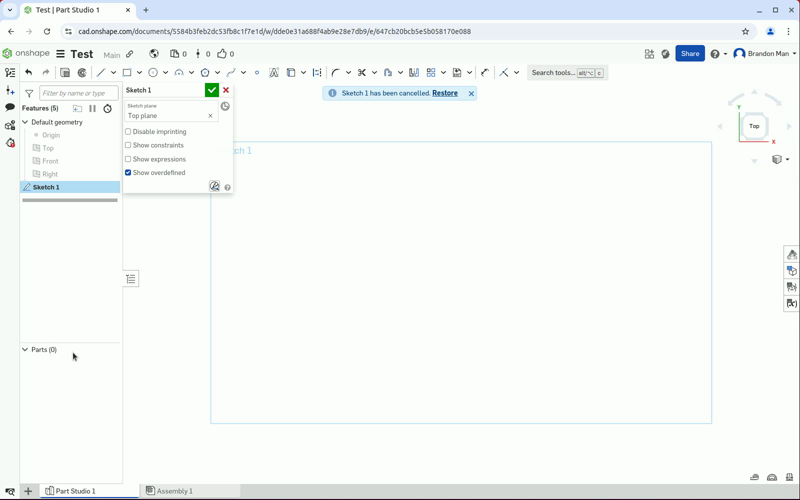
key(l)
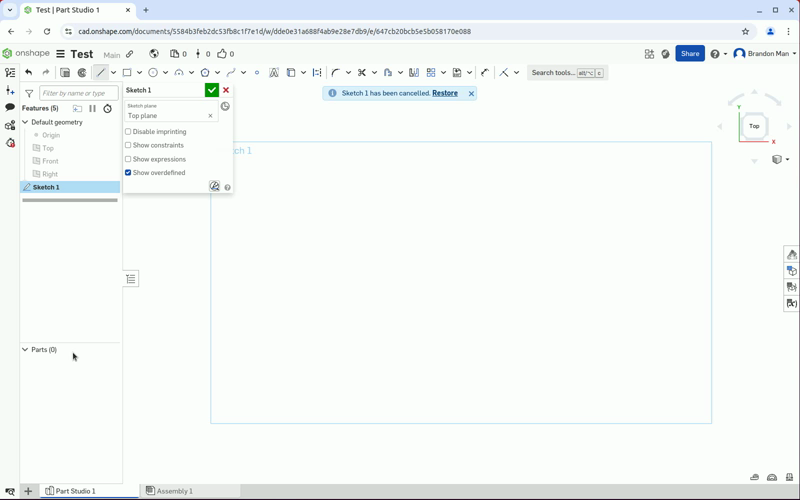
key_down(shift)
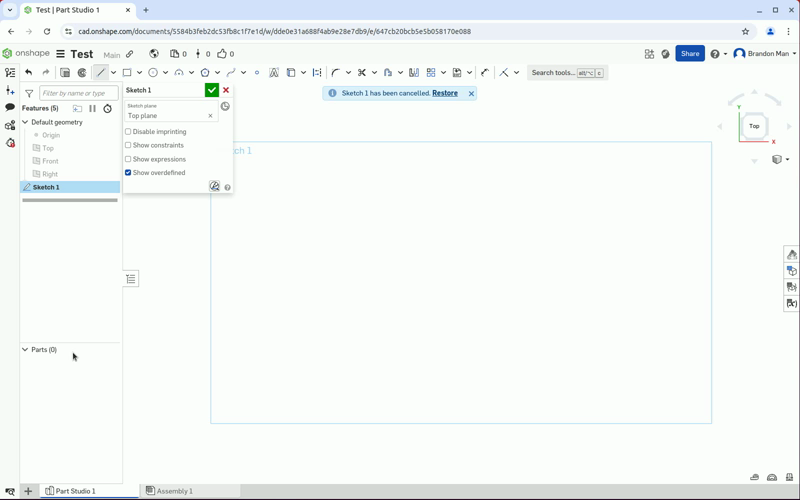
mouse_move(500, 226)
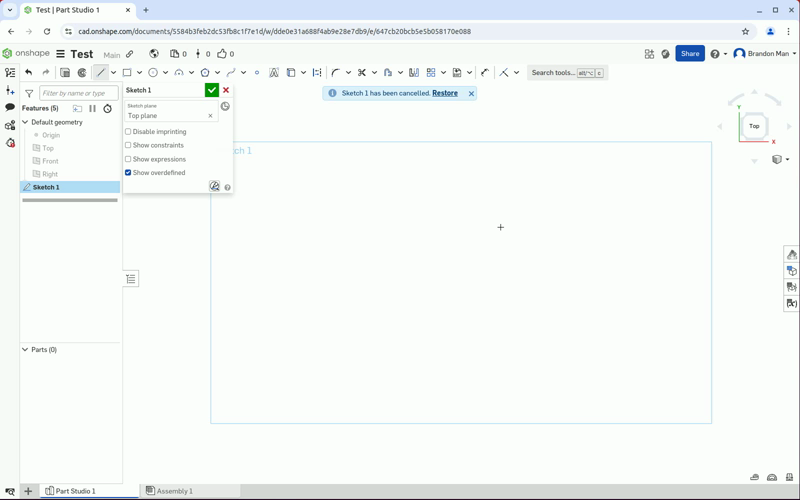
click(500, 226)
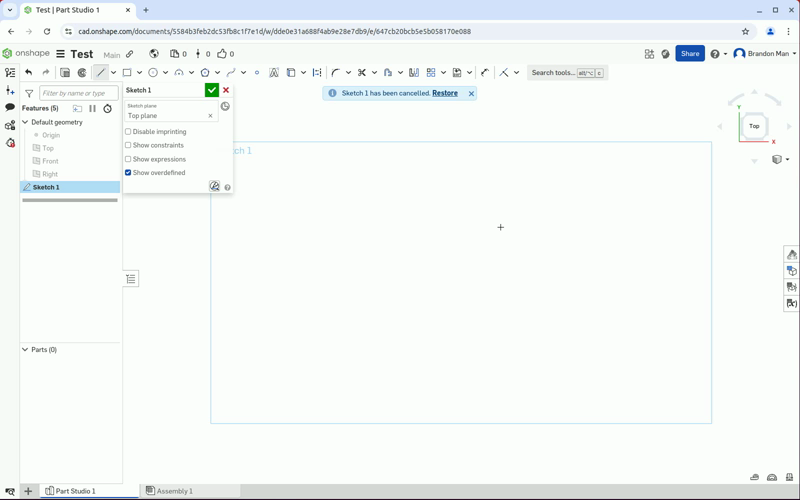
key_up(shift)
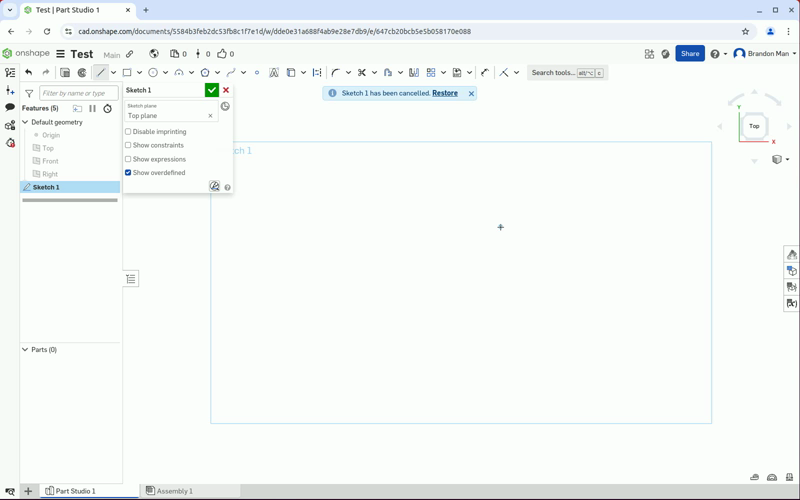
key_down(shift)
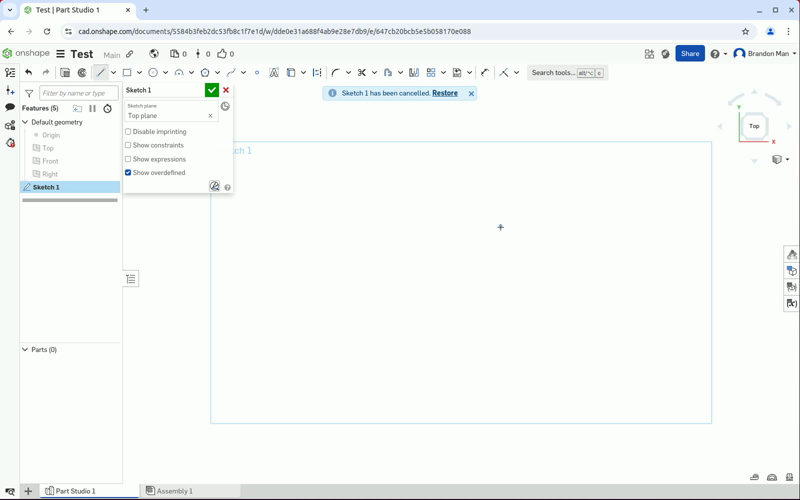
mouse_move(530, 226)
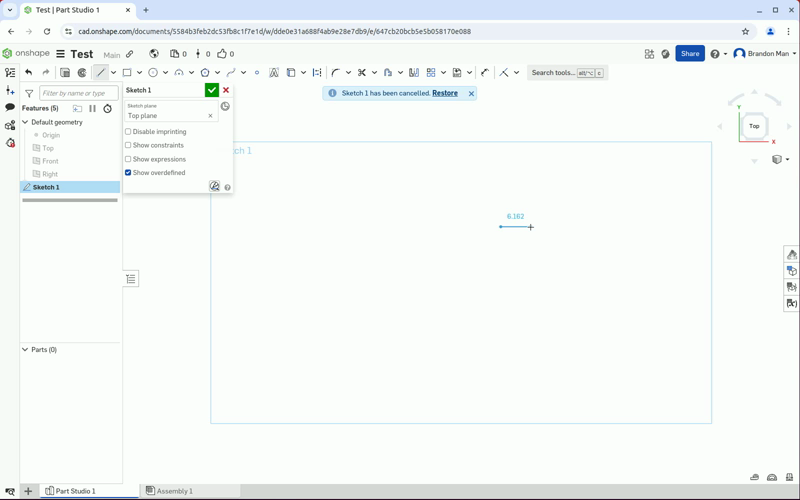
mouse_move(535, 261)
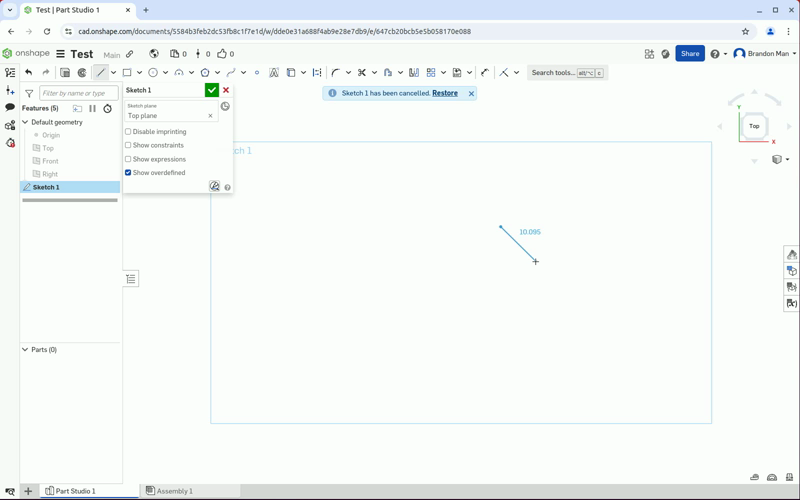
click(535, 261)
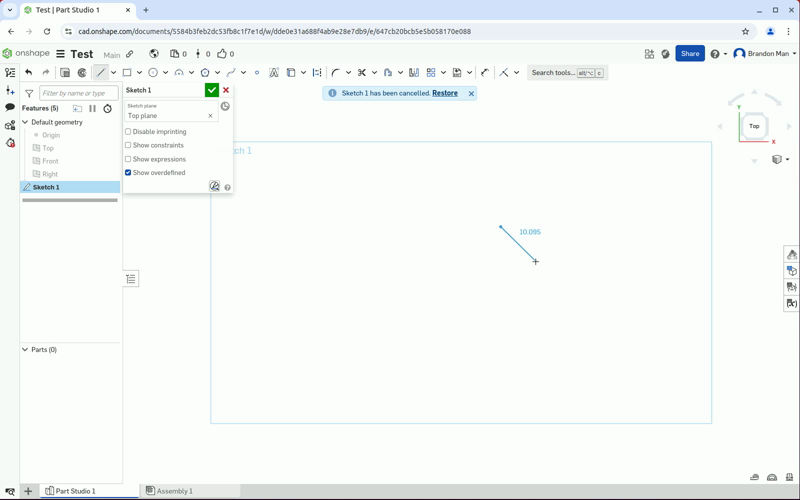
key_up(shift)
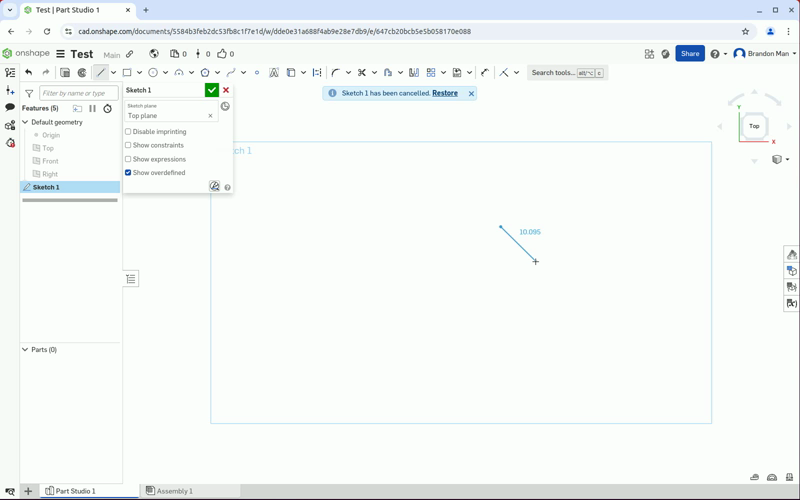
key_down(shift)
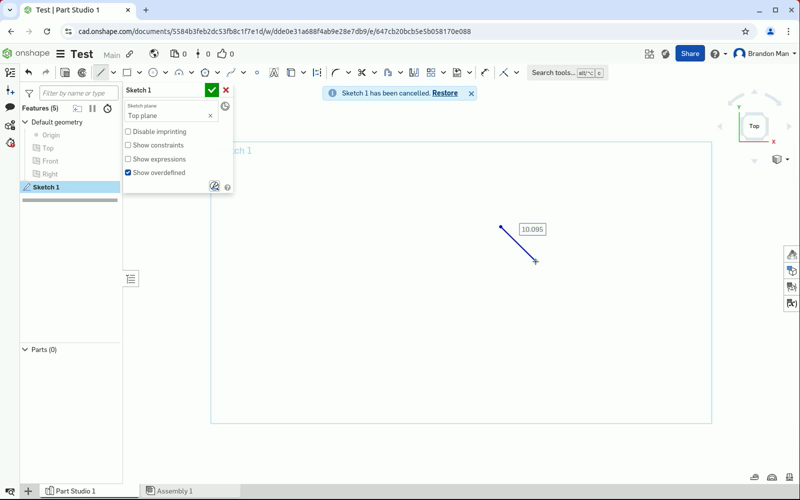
mouse_move(565, 261)
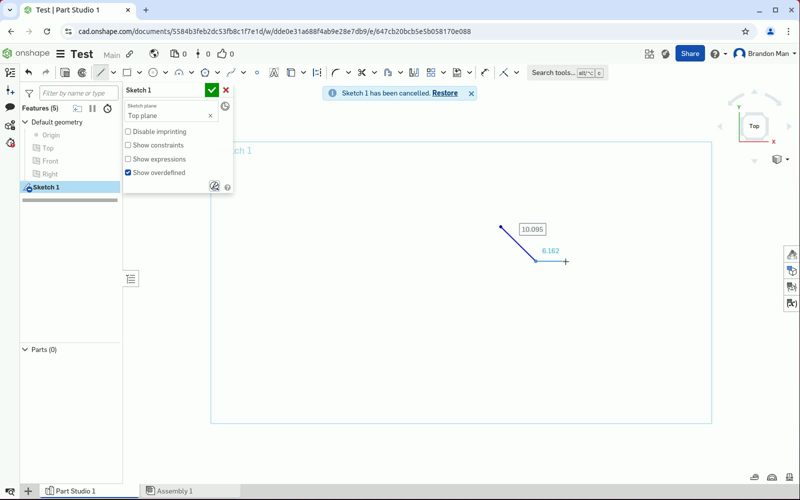
mouse_move(535, 226)
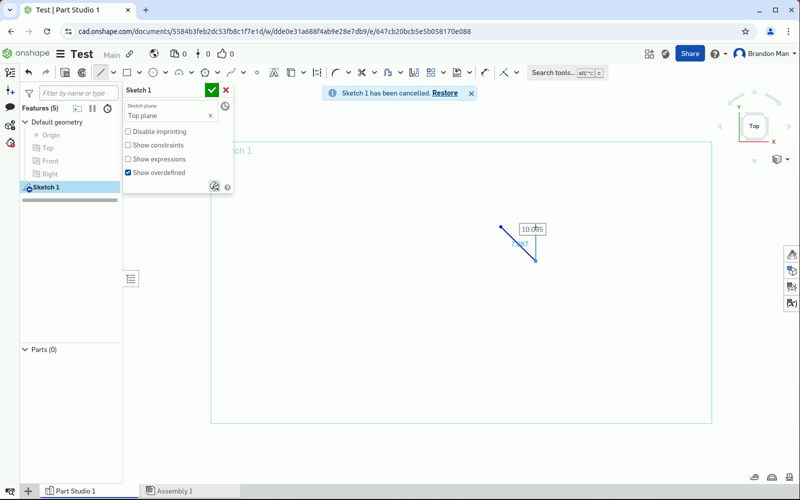
click(535, 226)
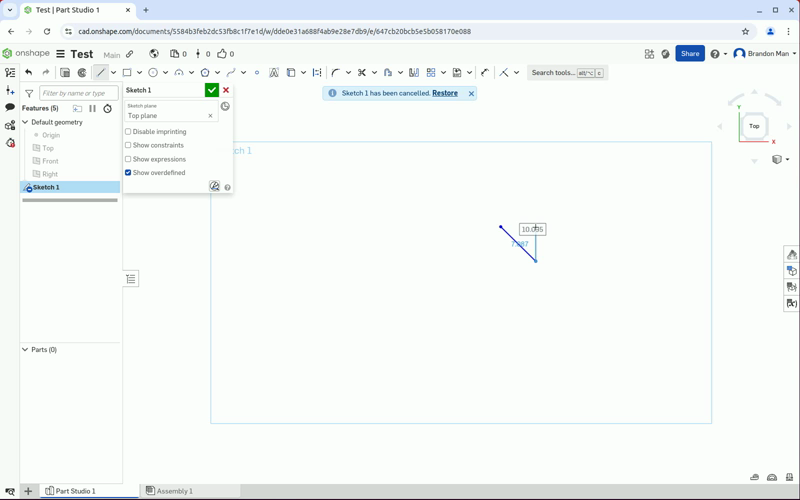
key_up(shift)
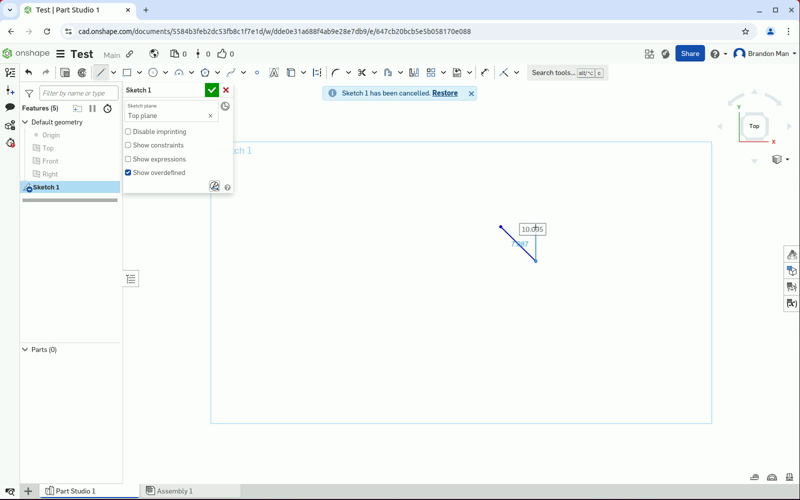
mouse_move(565, 226)
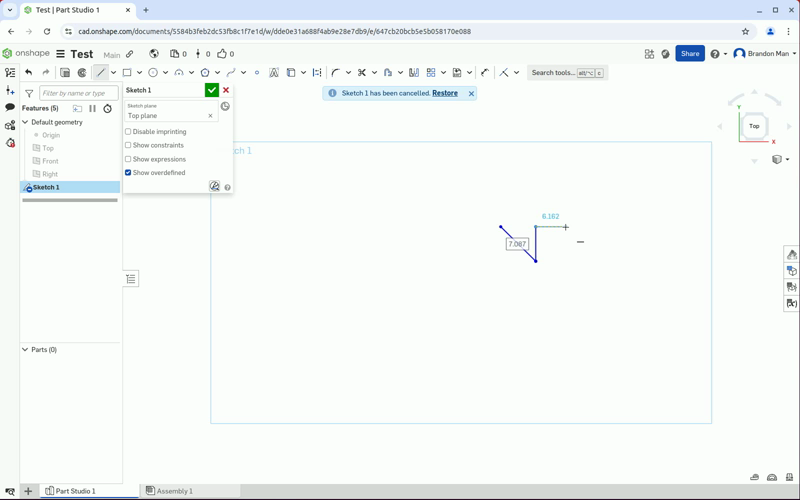
key_down(shift)
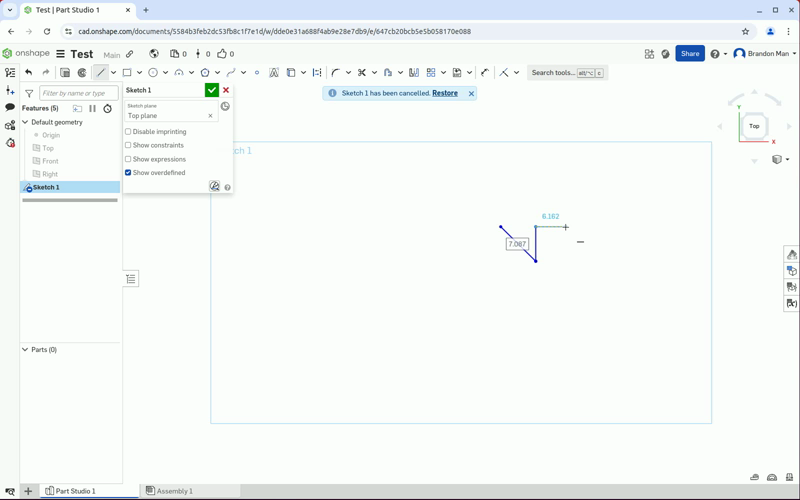
mouse_move(500, 226)
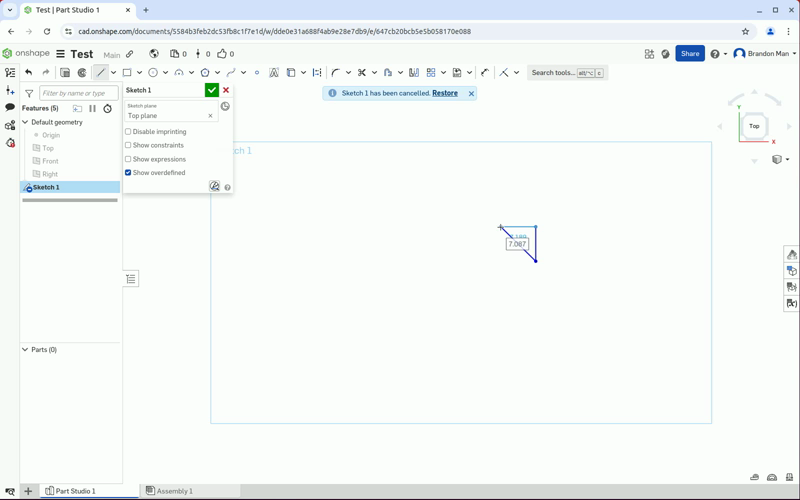
key_up(shift)
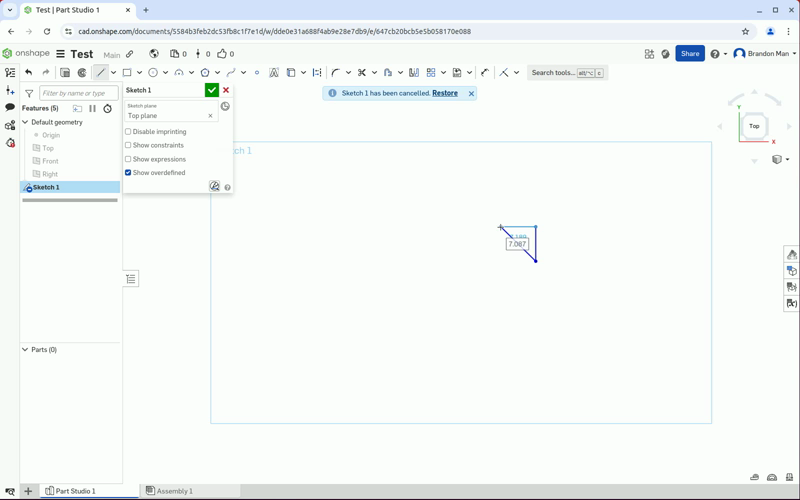
click(500, 226)
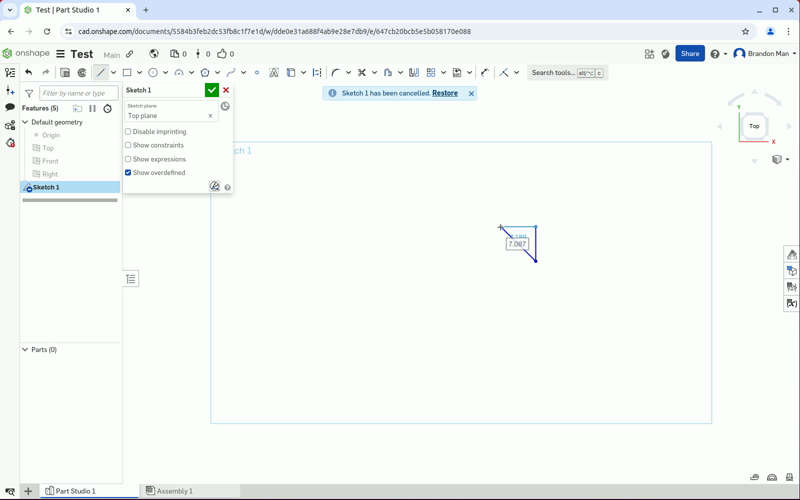
key(esc)
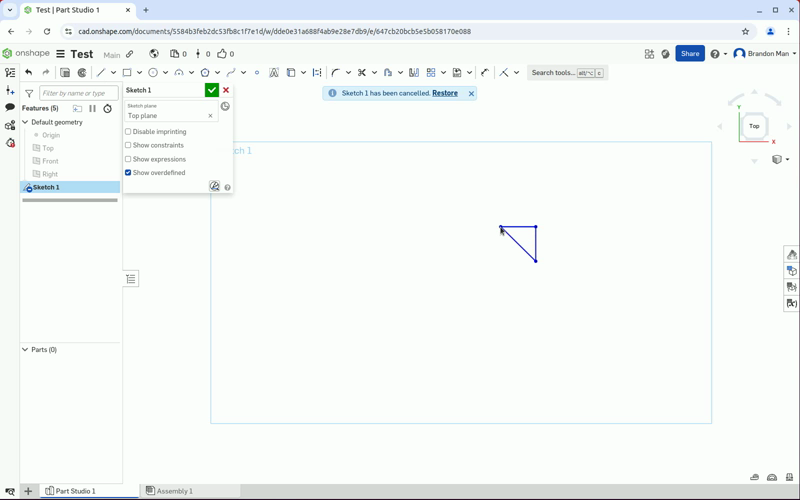
mouse_move(534, 247)
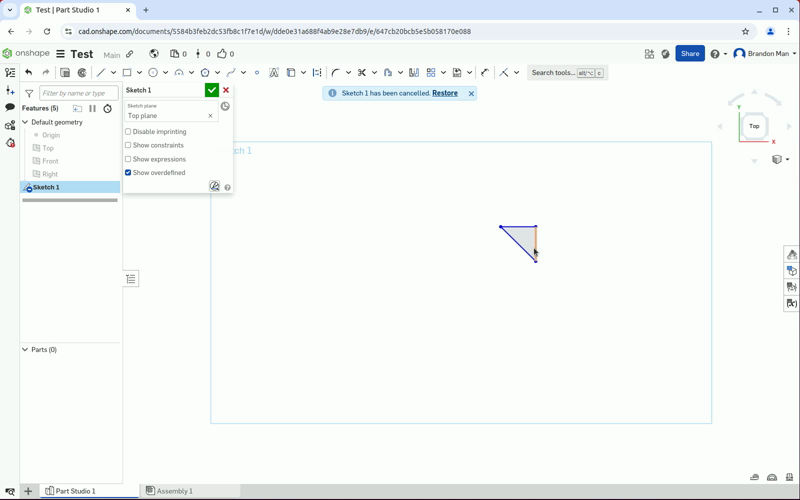
scroll(6)
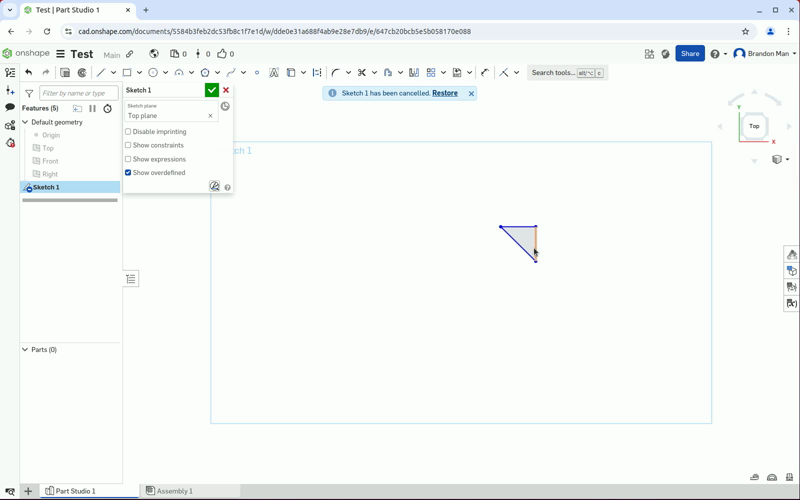
scroll(6)
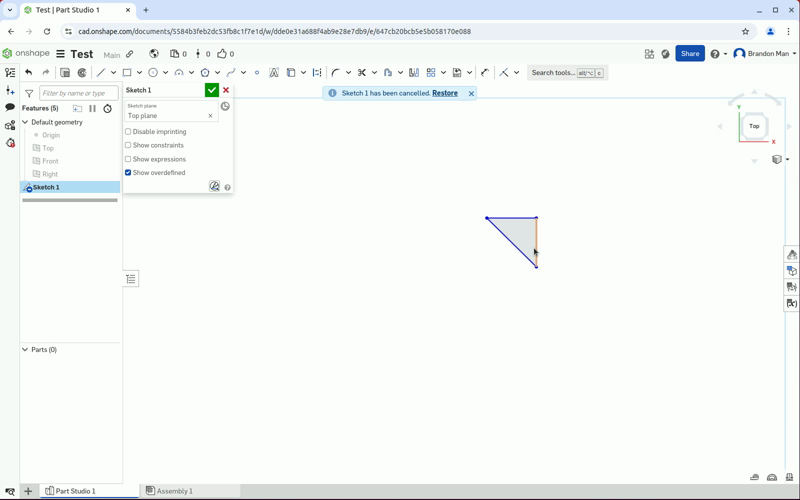
scroll(6)
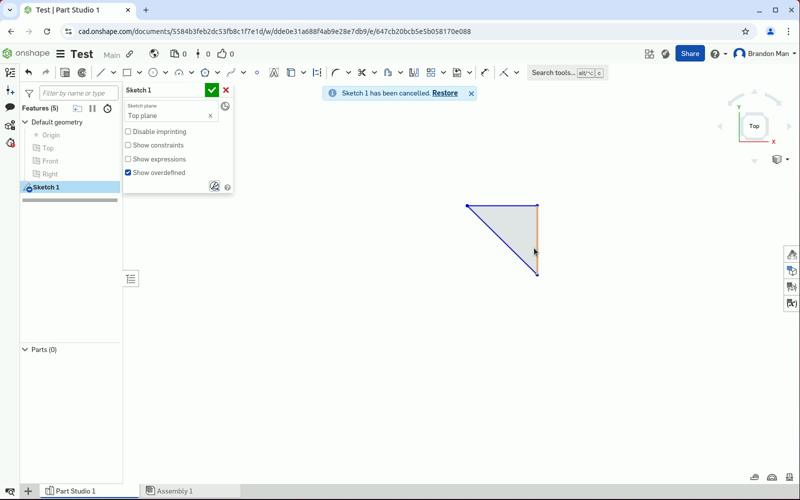
scroll(6)
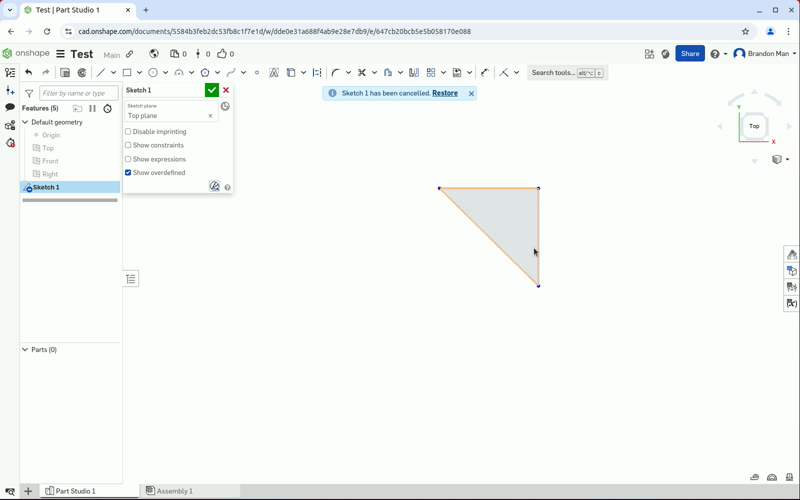
scroll(6)
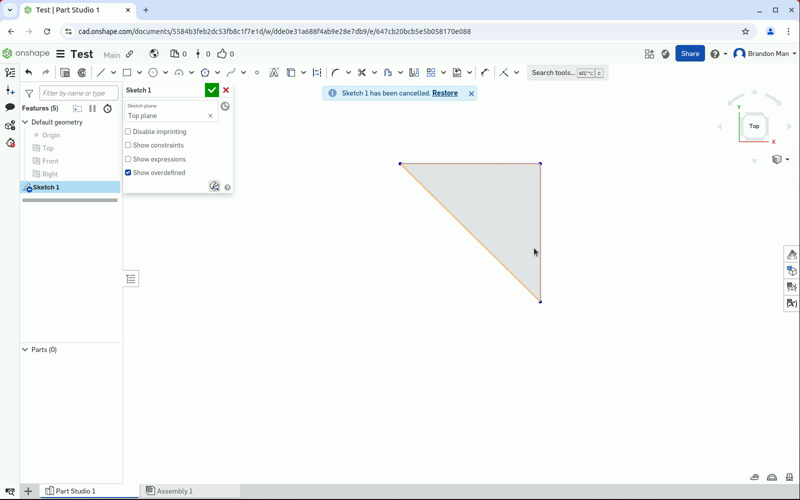
scroll(6)
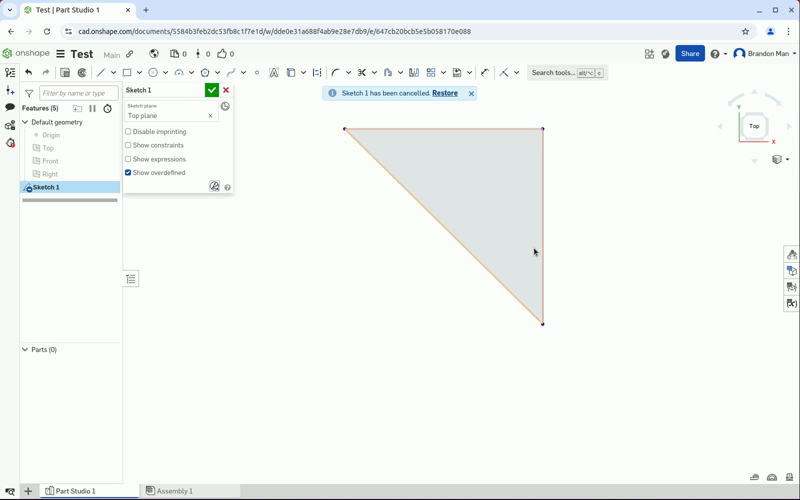
scroll(6)
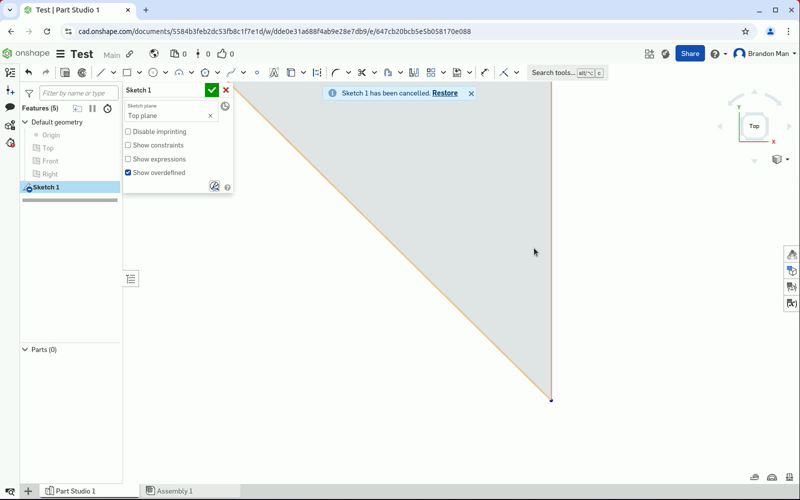
click(534, 247)
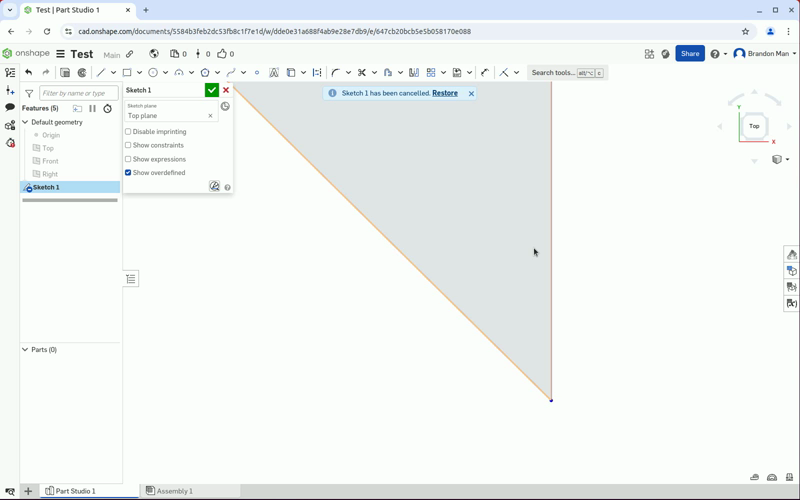
scroll(-6)
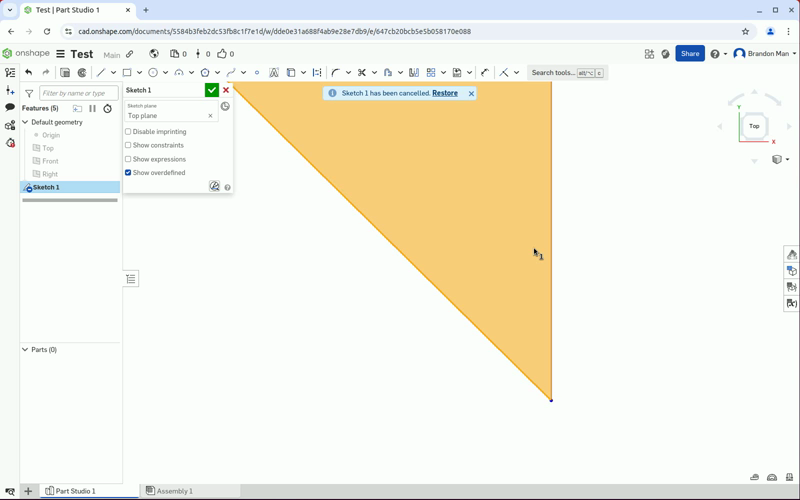
scroll(-6)
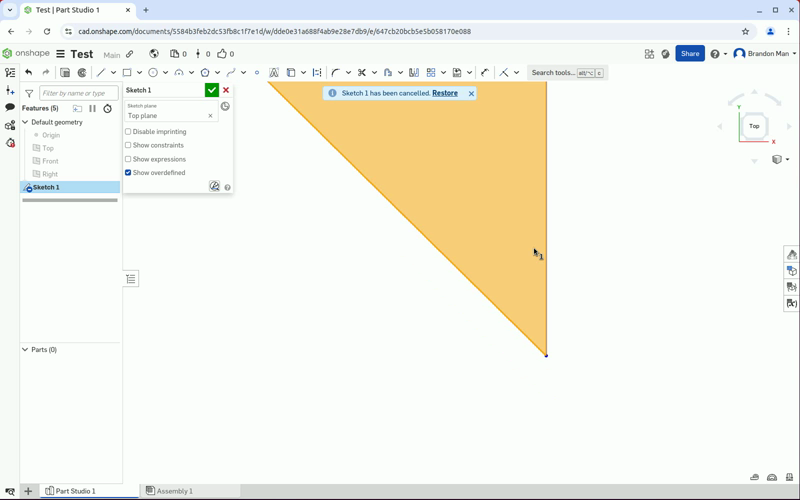
scroll(-6)
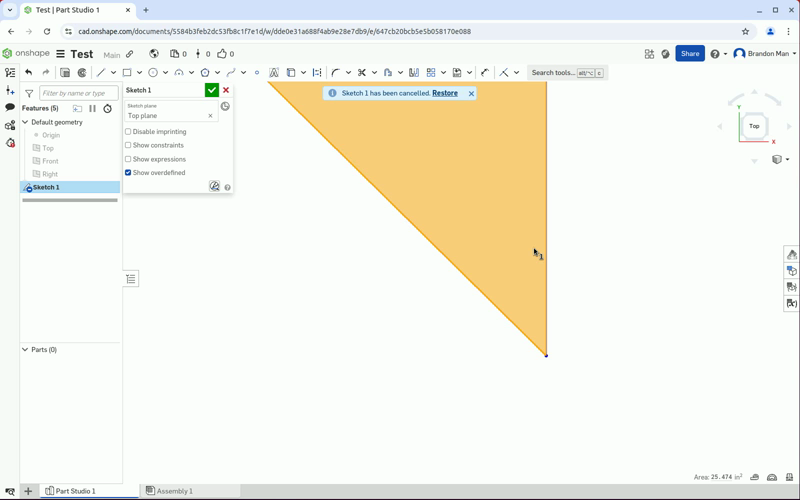
scroll(-6)
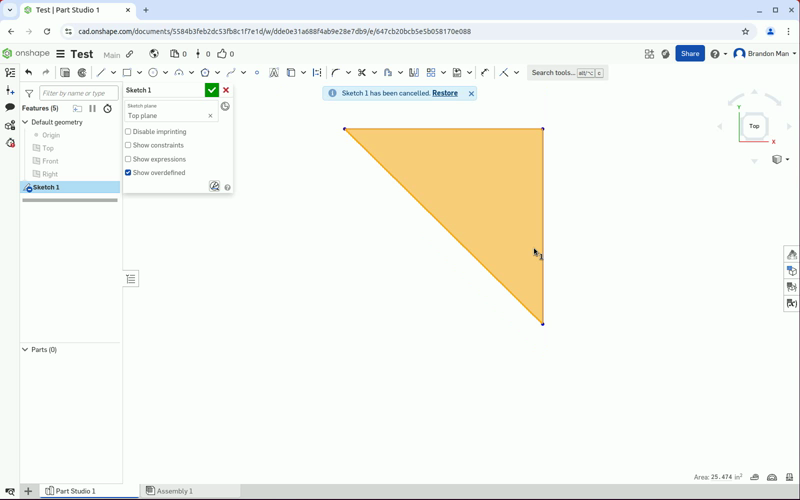
scroll(-6)
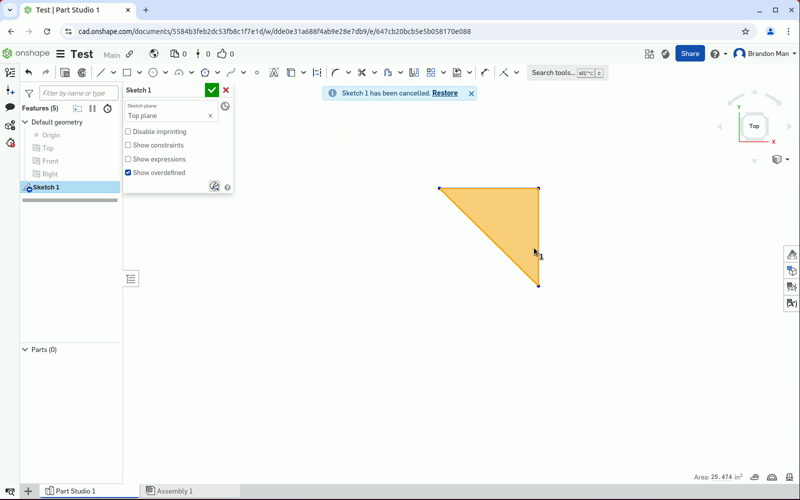
scroll(-6)
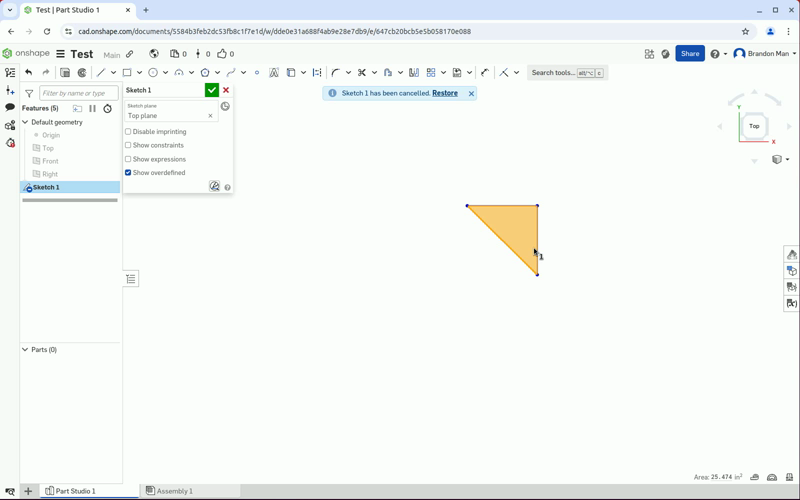
scroll(-6)
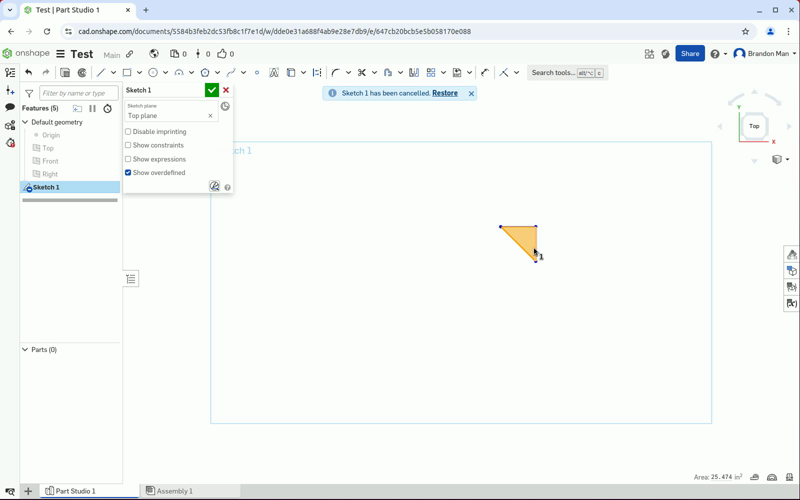
mouse_move(73, 352)
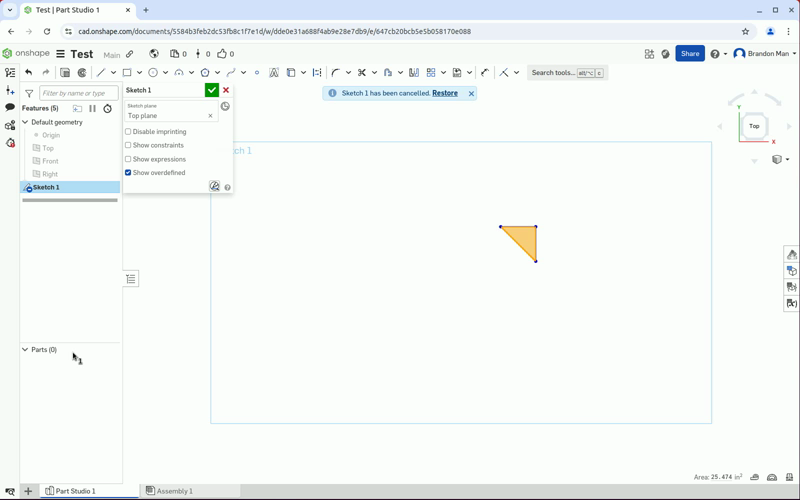
key(shift+y)
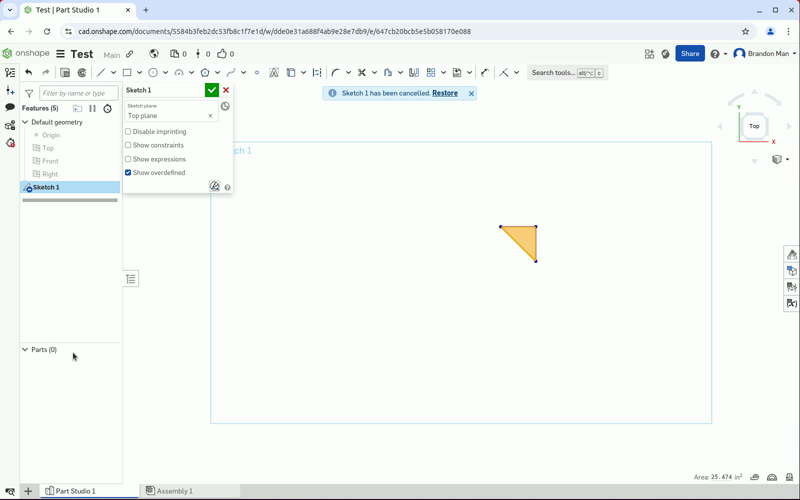
key(shift+e)
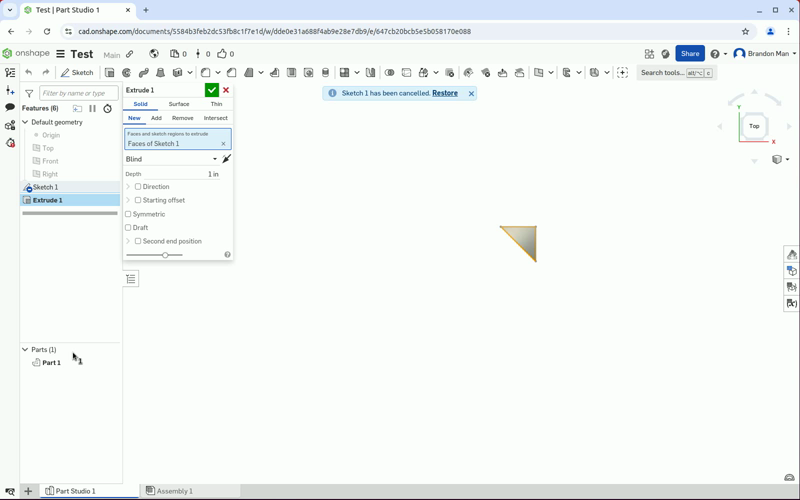
mouse_move(143, 106)
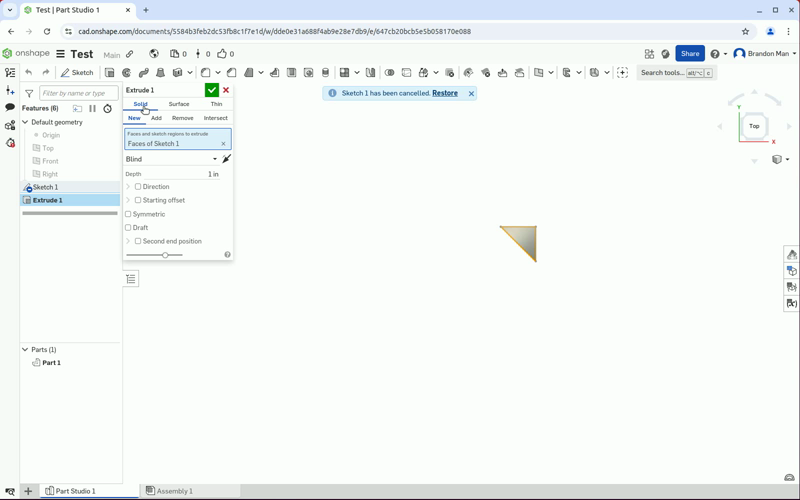
click(143, 106)
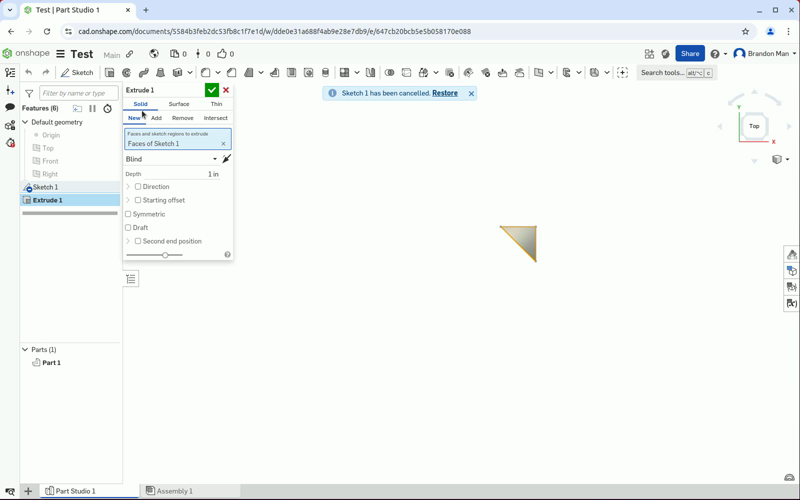
mouse_move(137, 120)
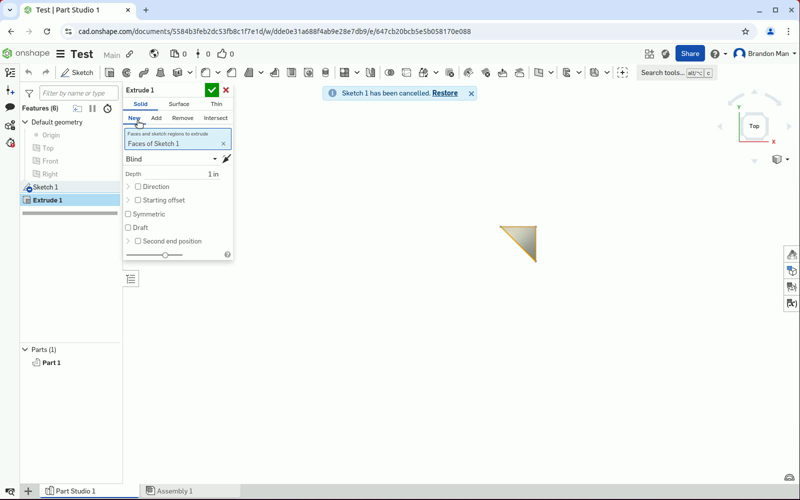
click(137, 120)
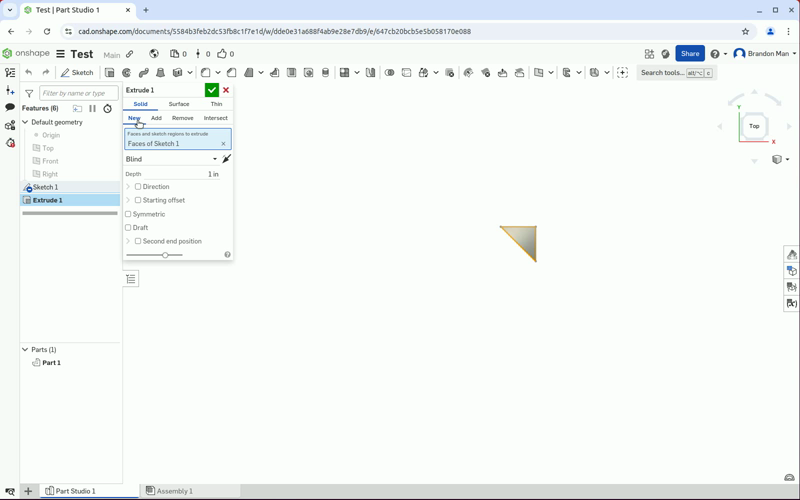
key(tab, 4)
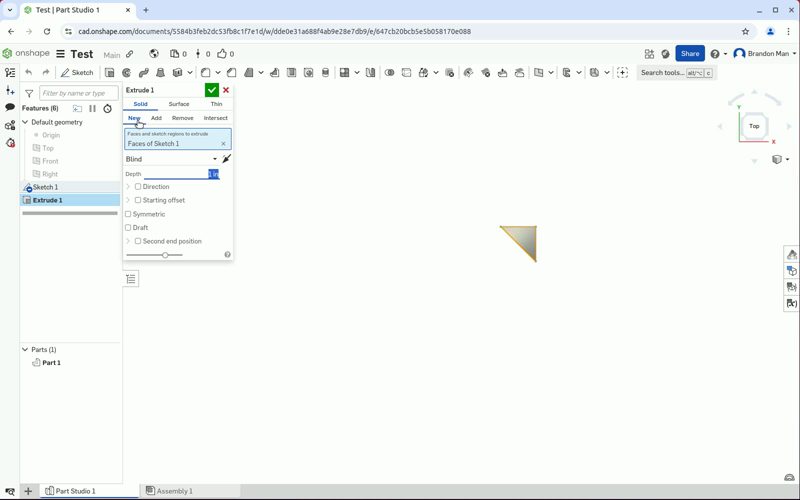
text(23.108)
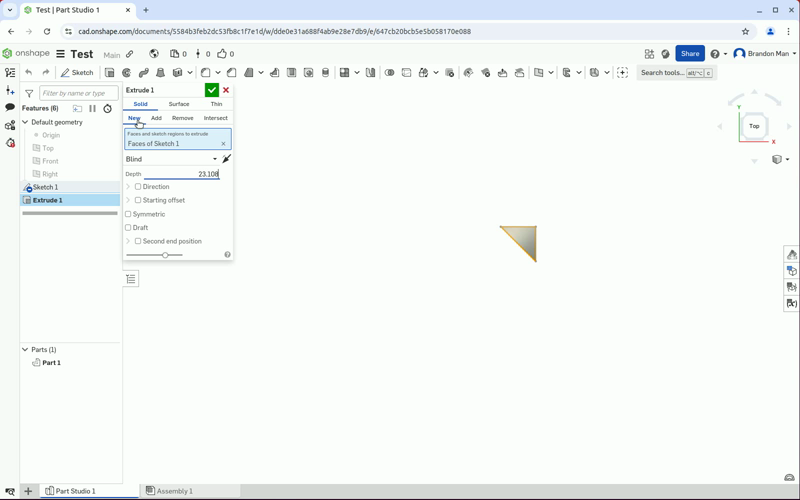
key(enter)
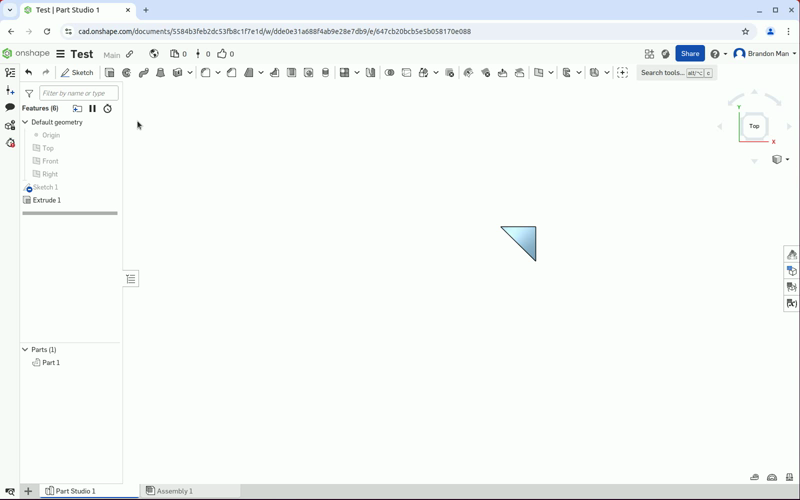
key(shift+h)
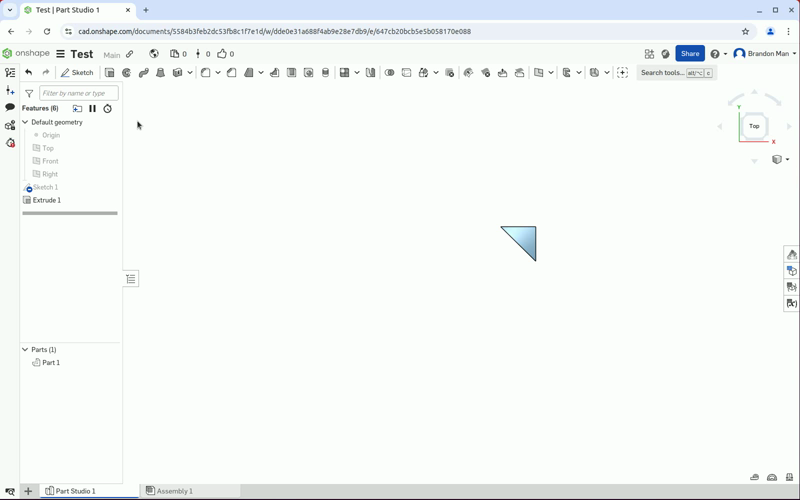
key(shift+h)
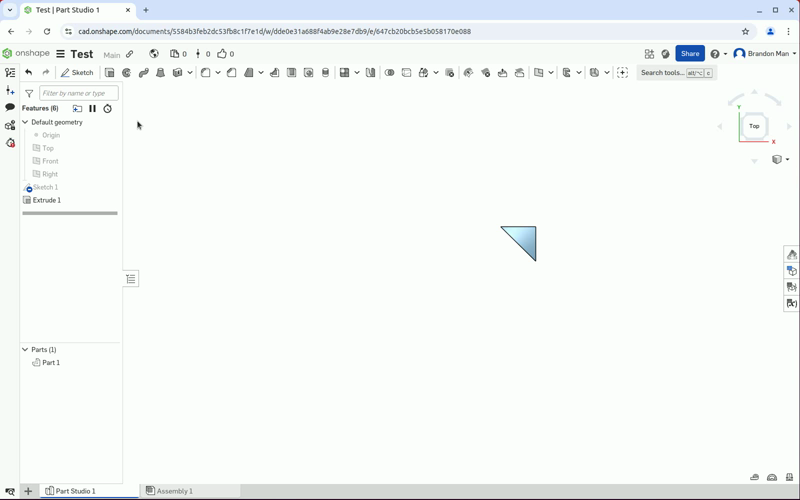
mouse_move(73, 189)
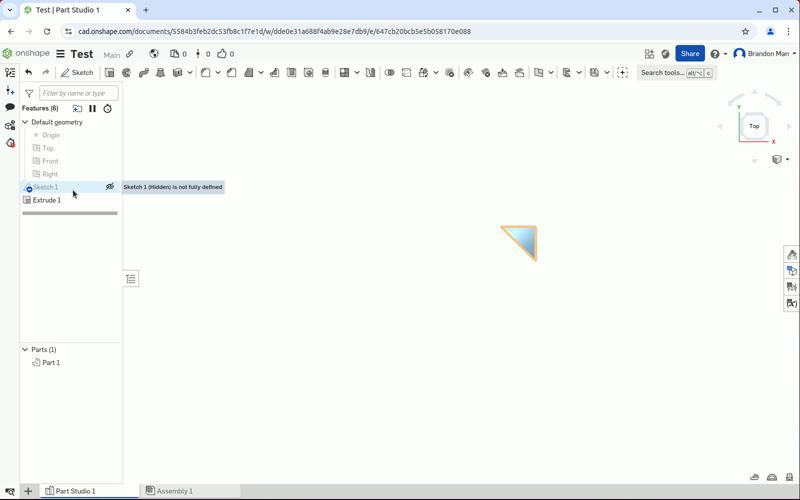
click(73, 189)
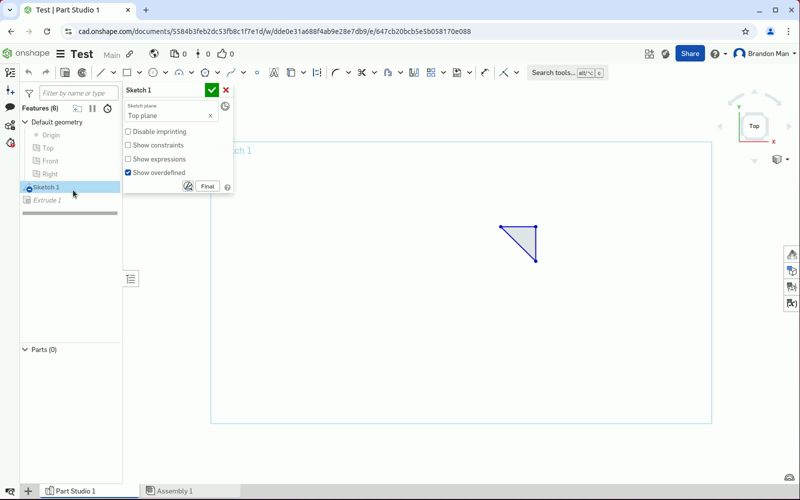
mouse_move(229, 92)
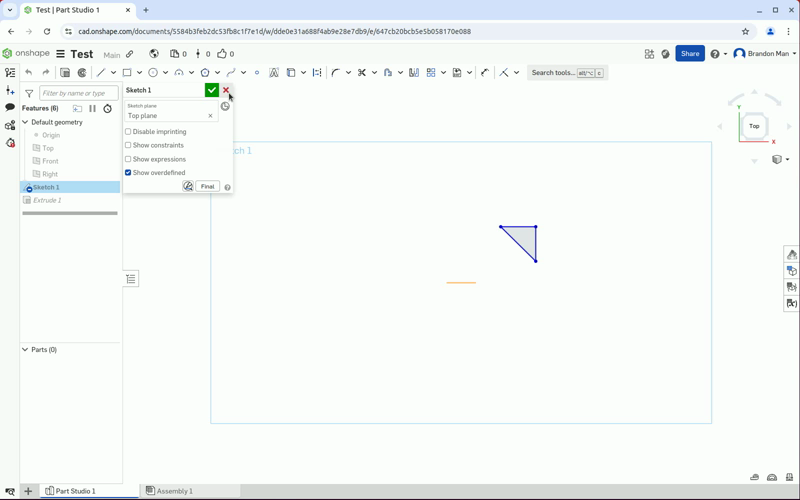
click(229, 92)
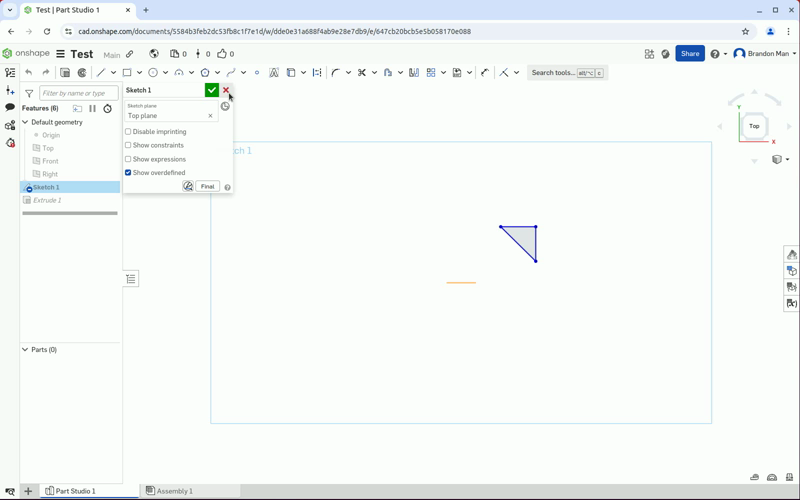
key(shift+s)
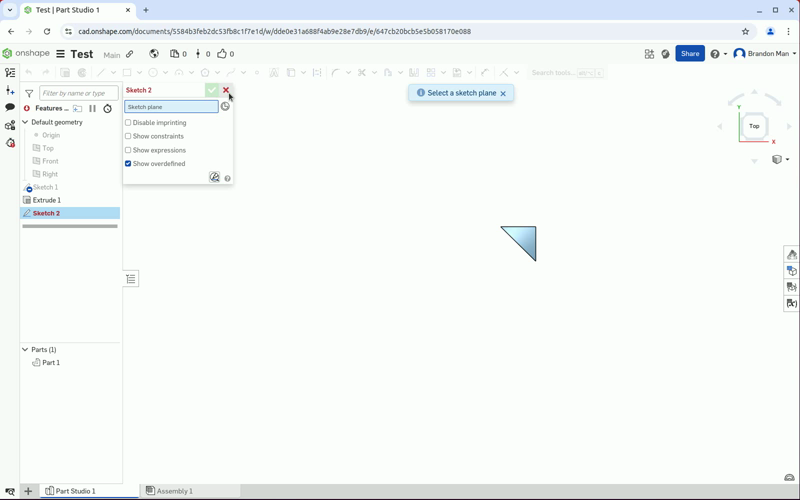
mouse_move(73, 150)
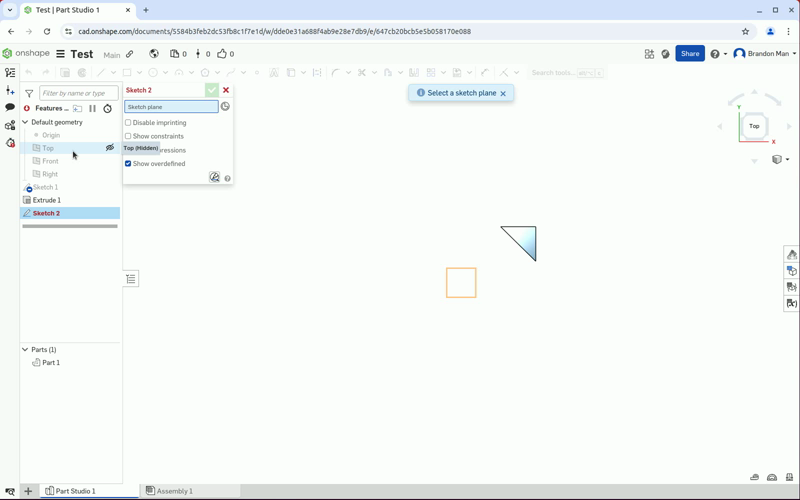
click(73, 150)
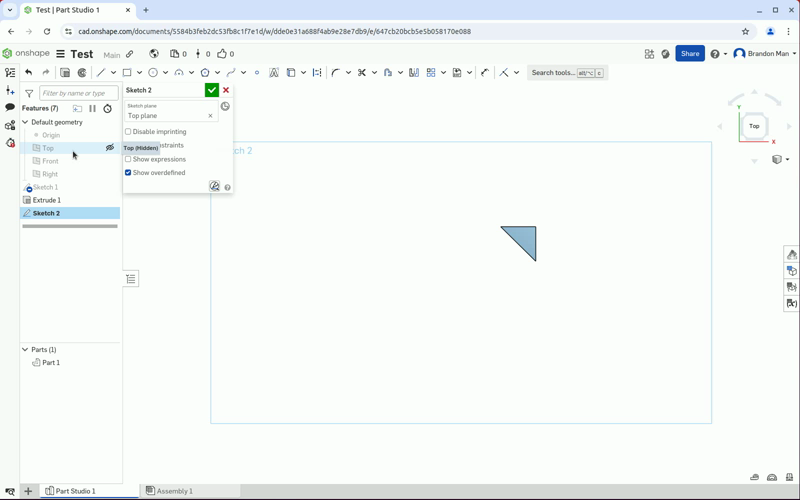
mouse_move(73, 352)
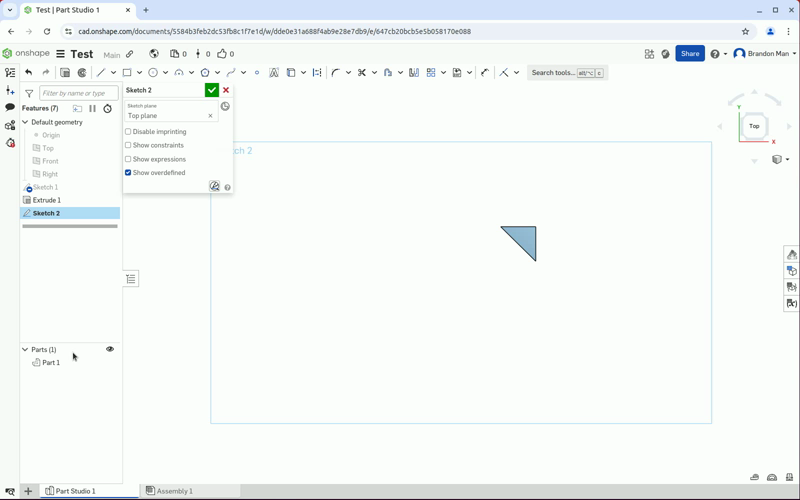
key(y)
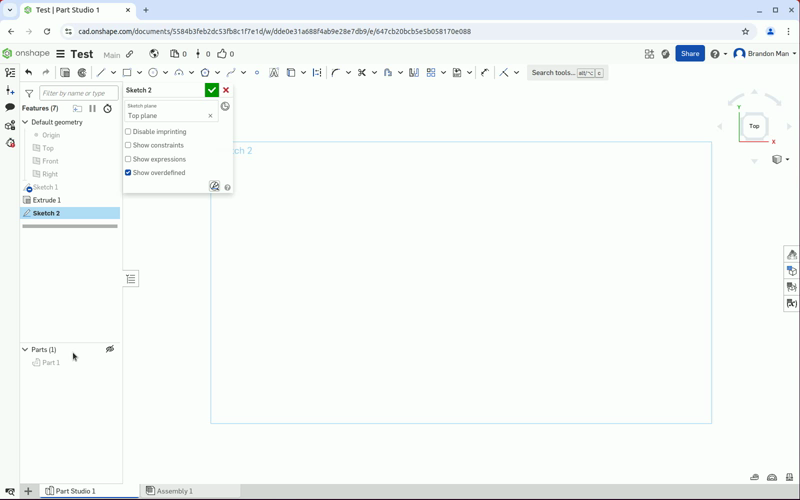
key(l)
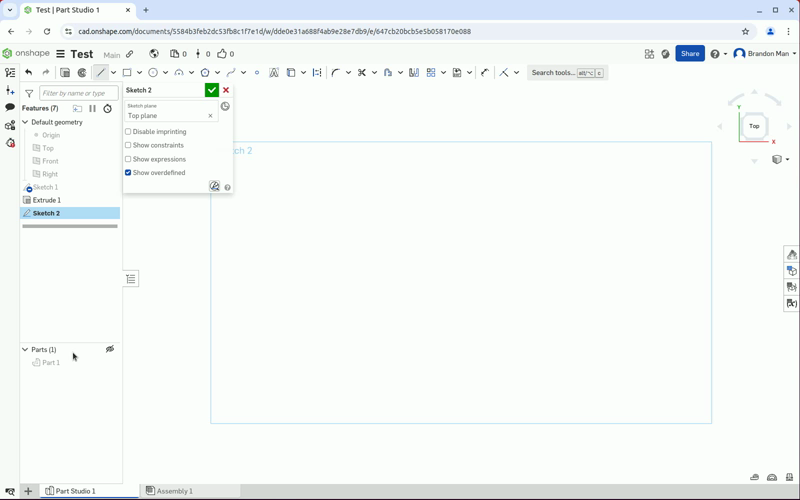
key_down(shift)
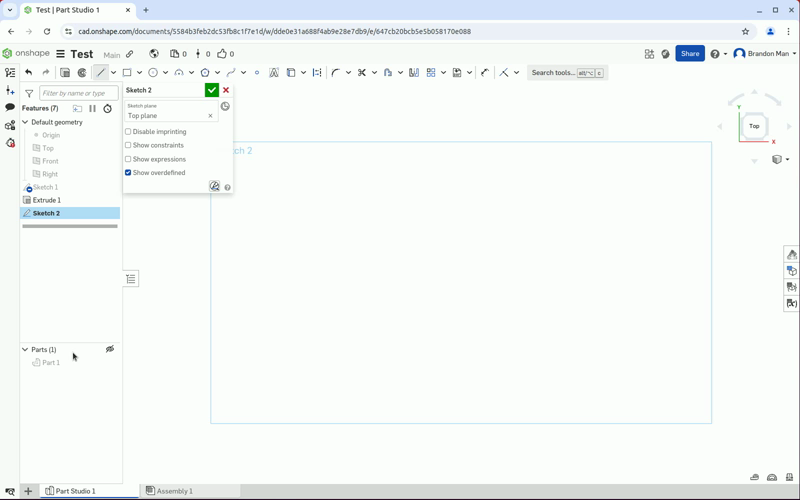
mouse_move(386, 260)
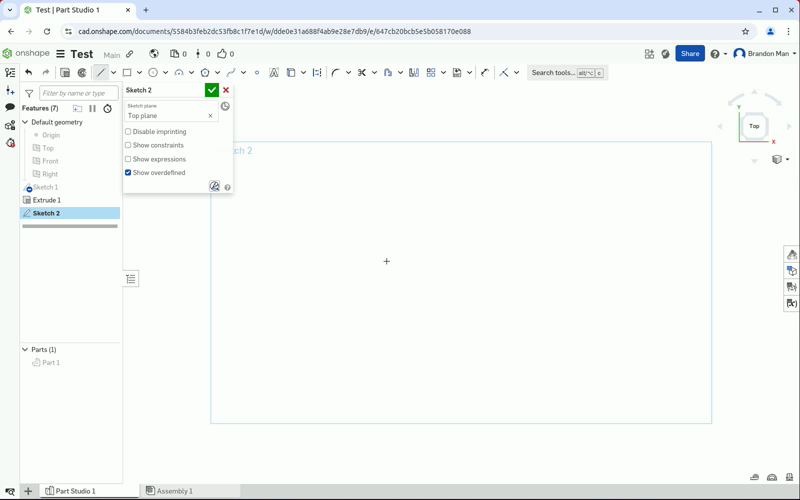
click(386, 260)
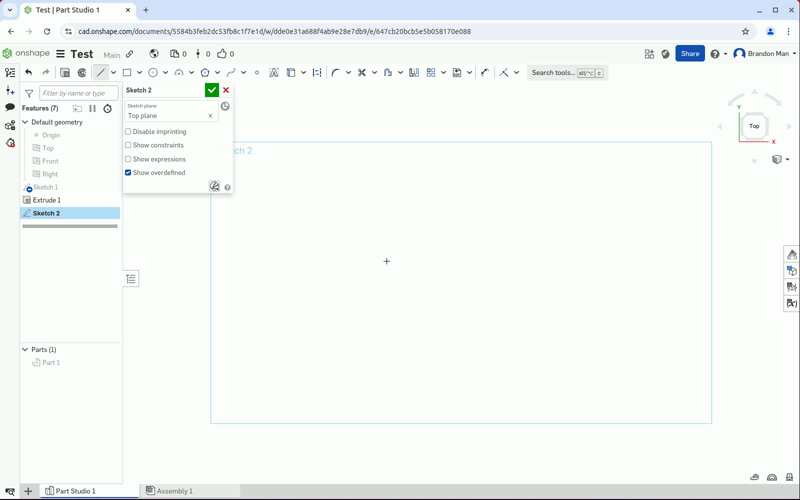
key_up(shift)
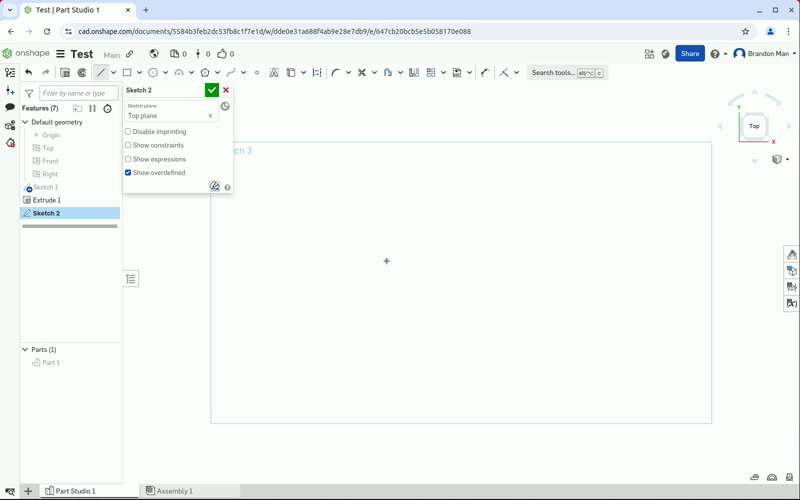
key_down(shift)
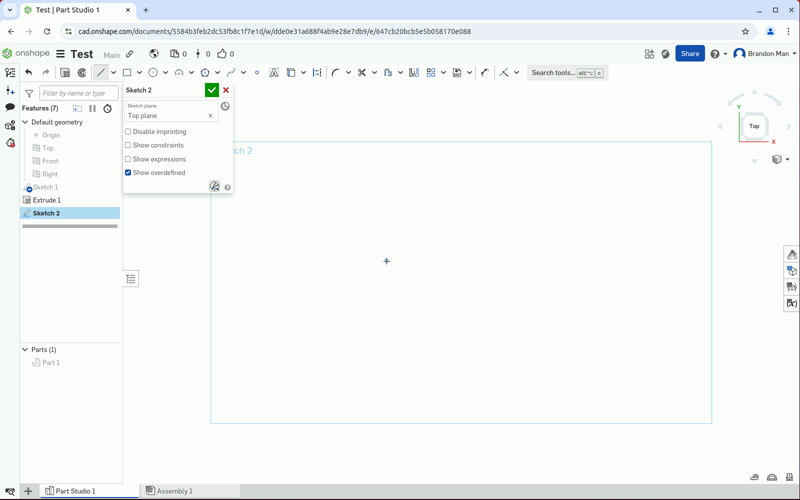
mouse_move(417, 260)
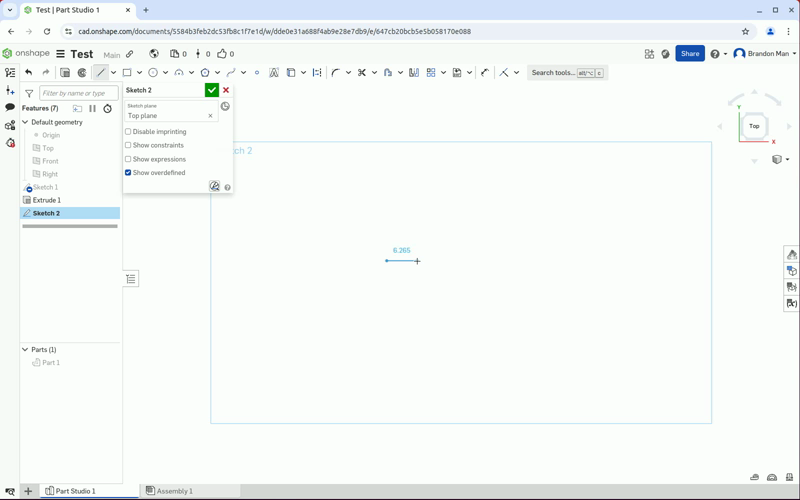
mouse_move(421, 225)
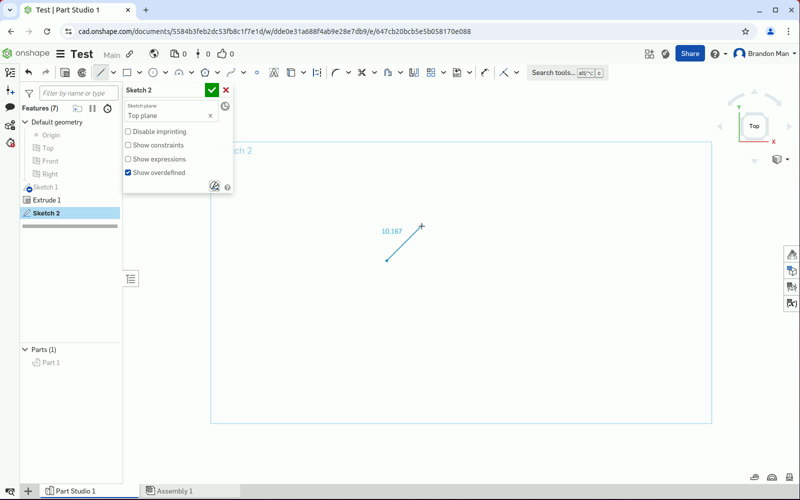
click(421, 225)
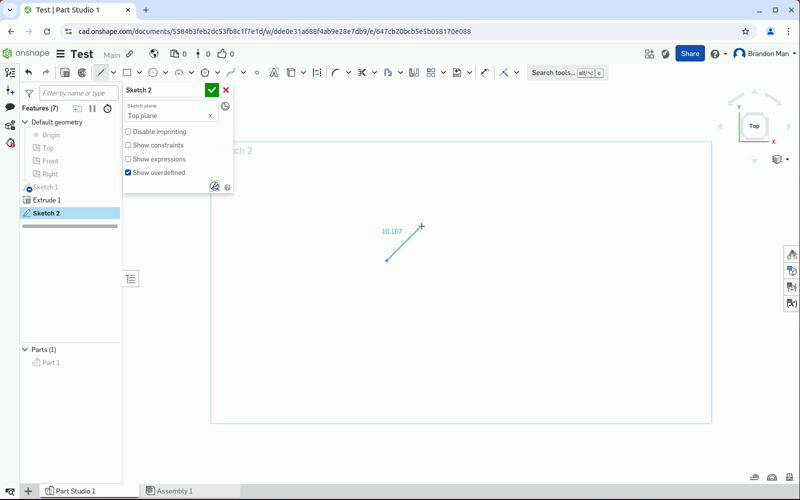
key_up(shift)
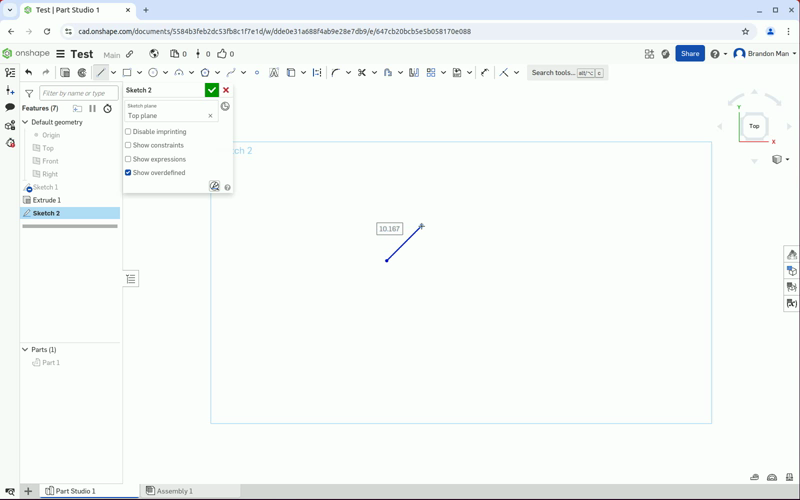
key_down(shift)
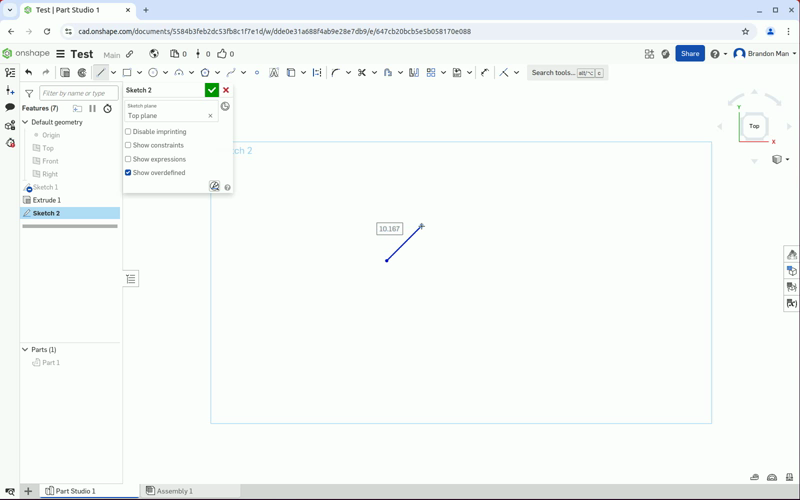
mouse_move(451, 225)
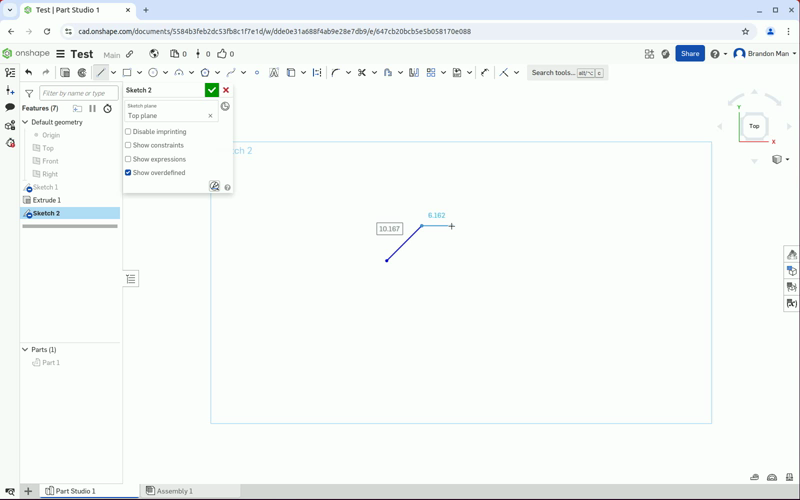
mouse_move(386, 225)
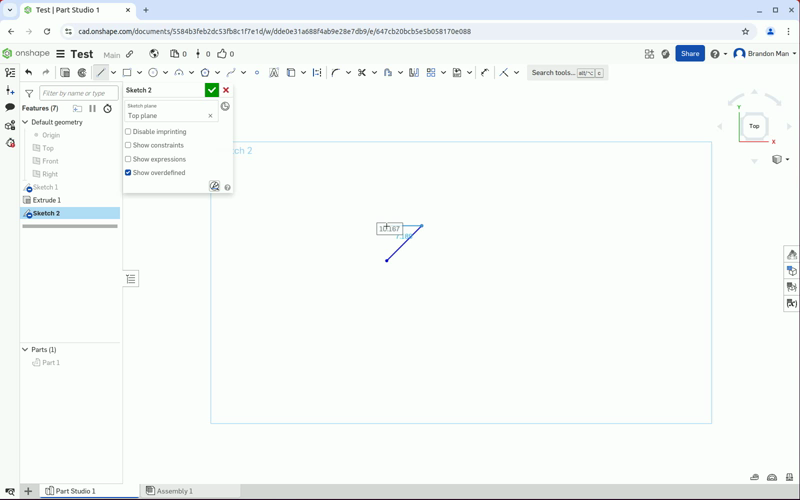
click(386, 225)
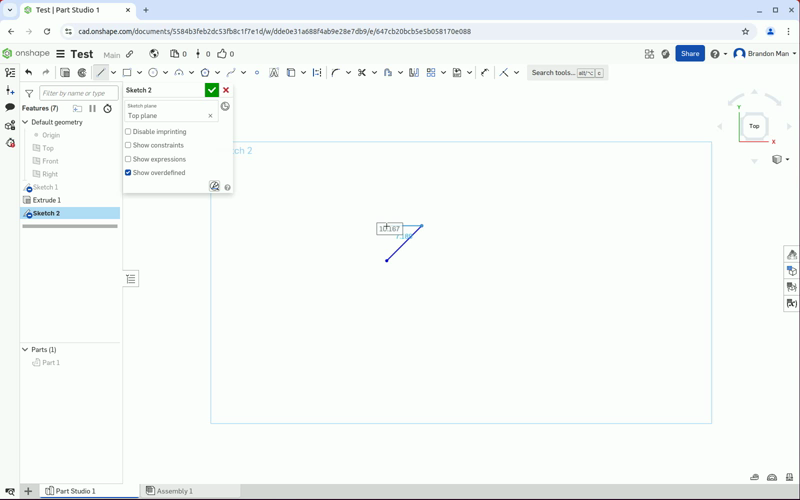
key_up(shift)
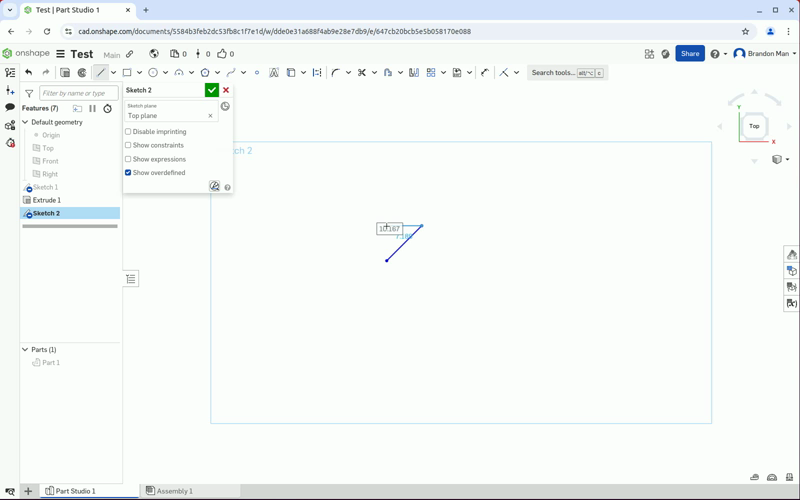
mouse_move(417, 225)
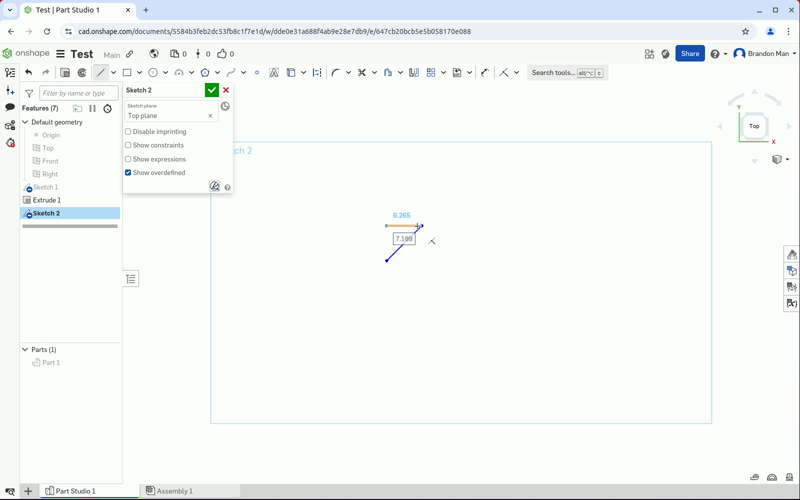
key_down(shift)
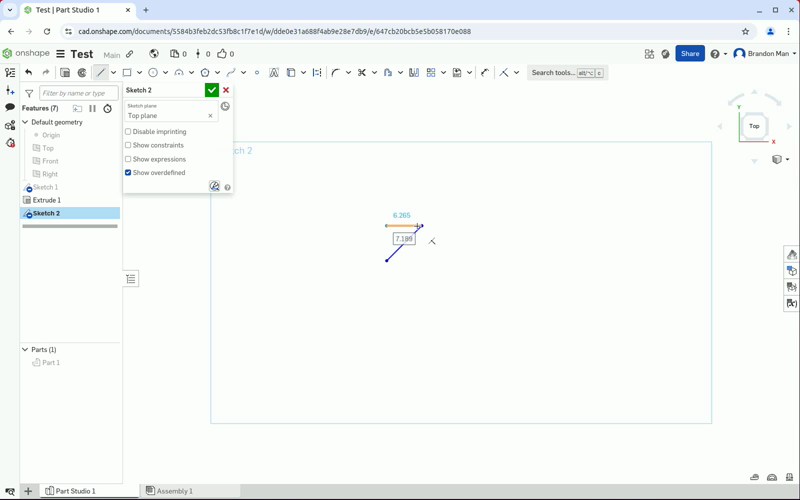
mouse_move(386, 260)
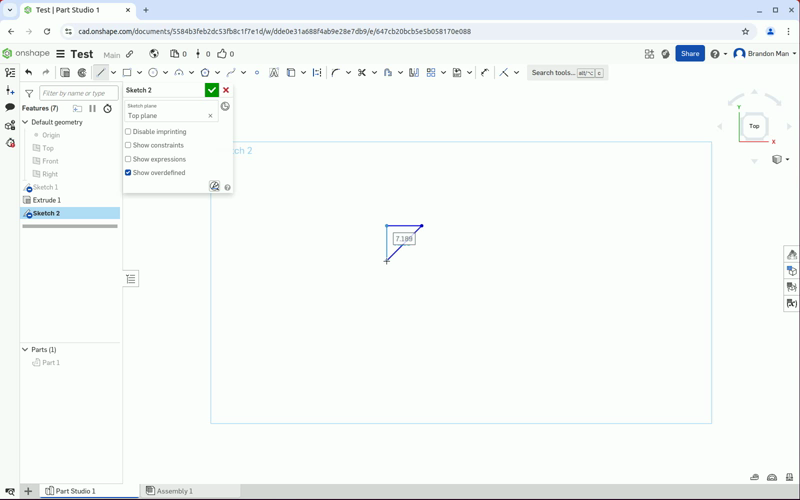
key_up(shift)
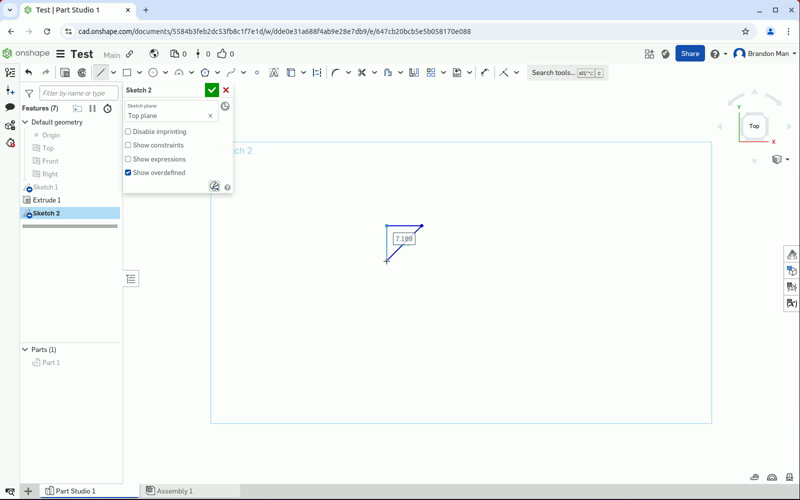
click(386, 260)
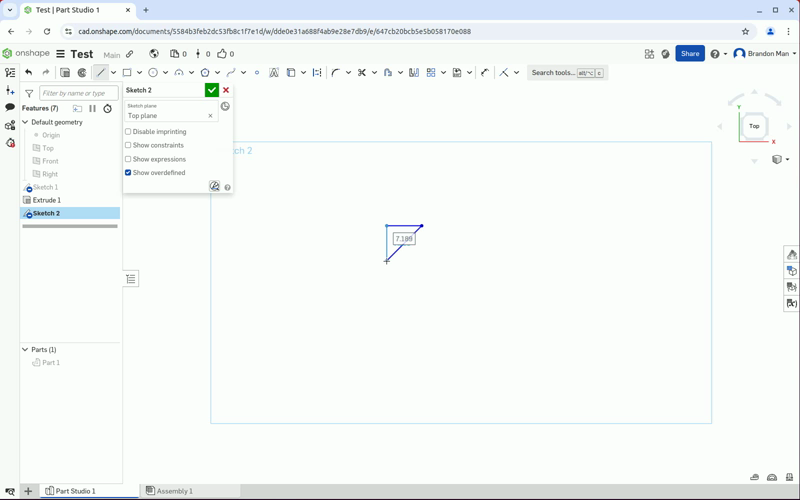
key(esc)
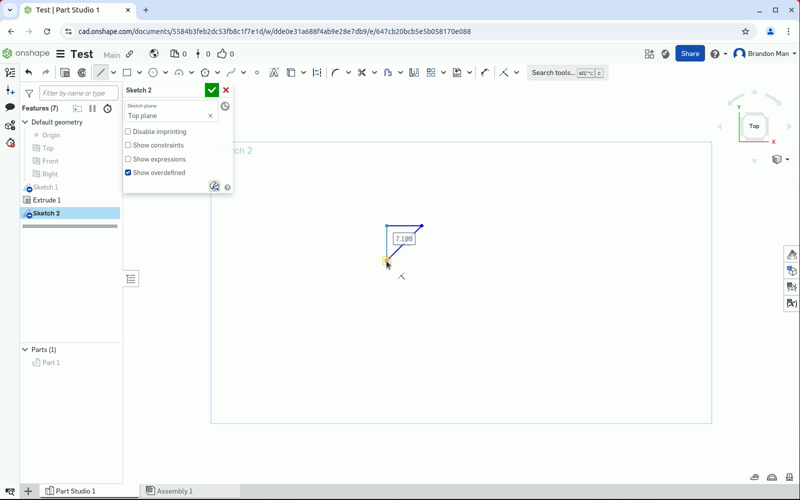
mouse_move(389, 229)
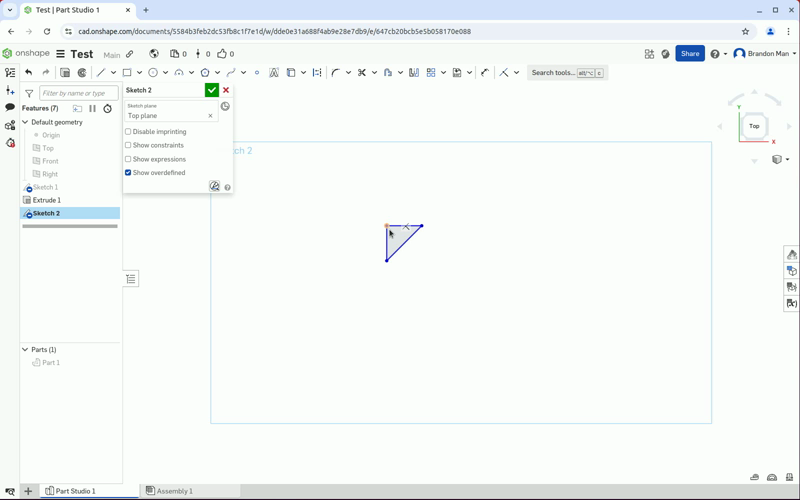
scroll(6)
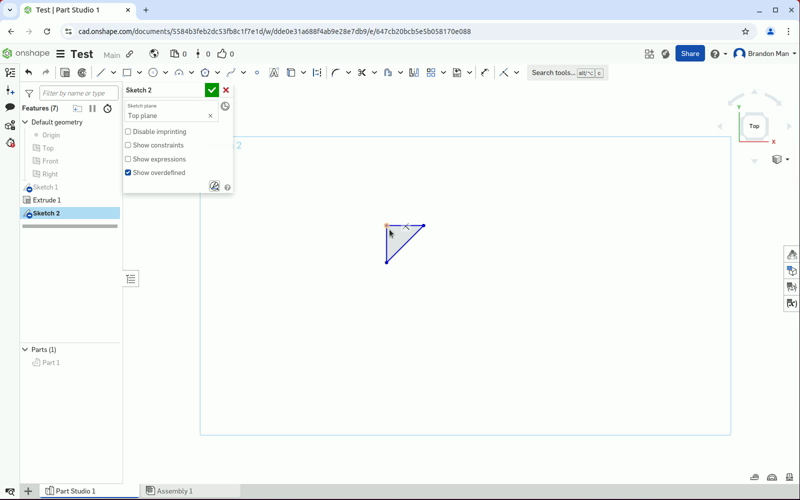
scroll(6)
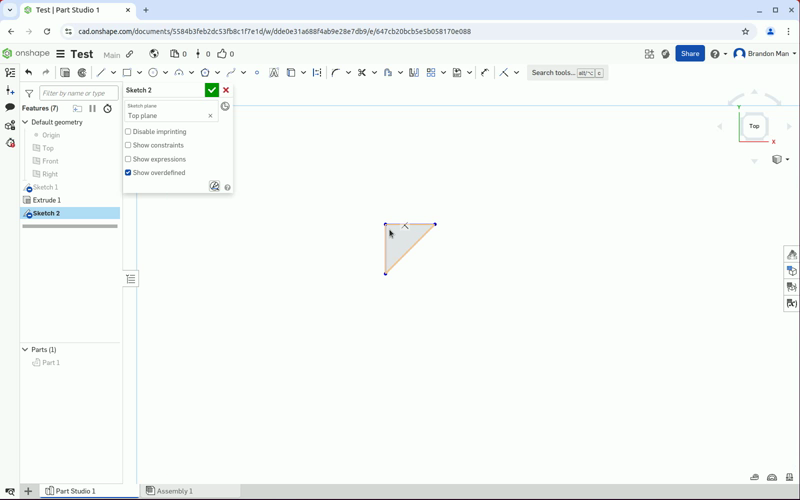
scroll(6)
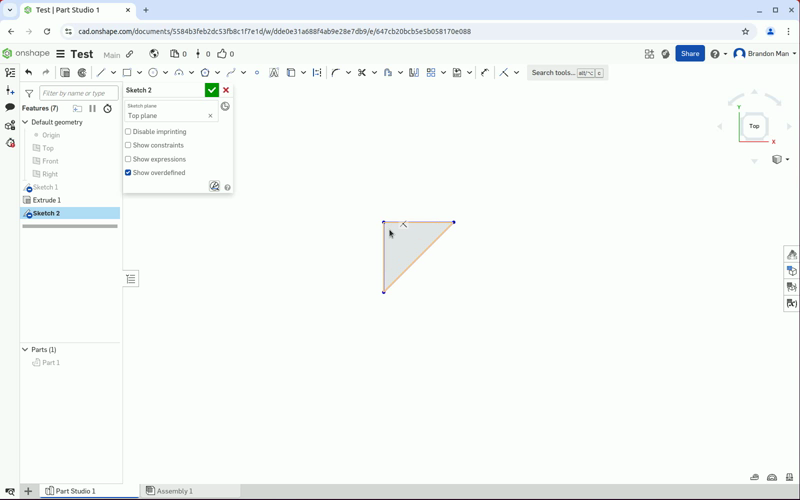
scroll(6)
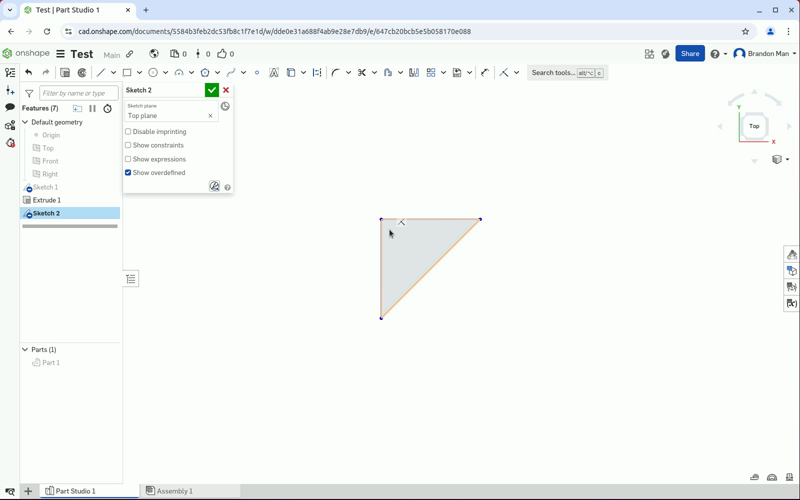
scroll(6)
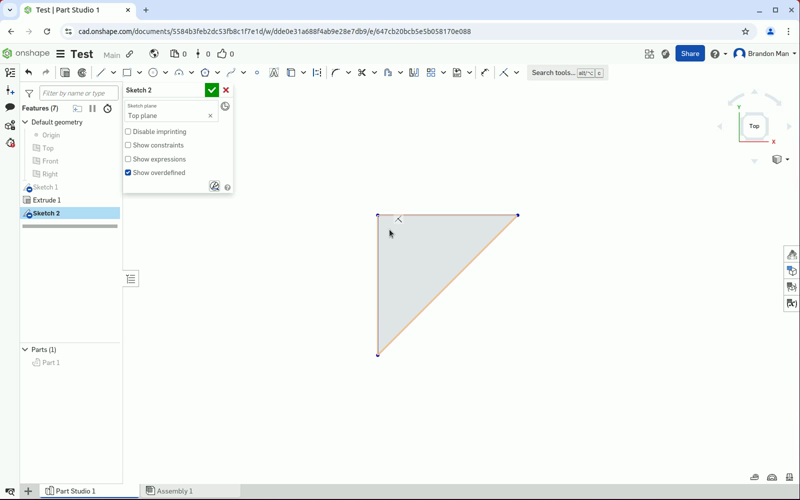
scroll(6)
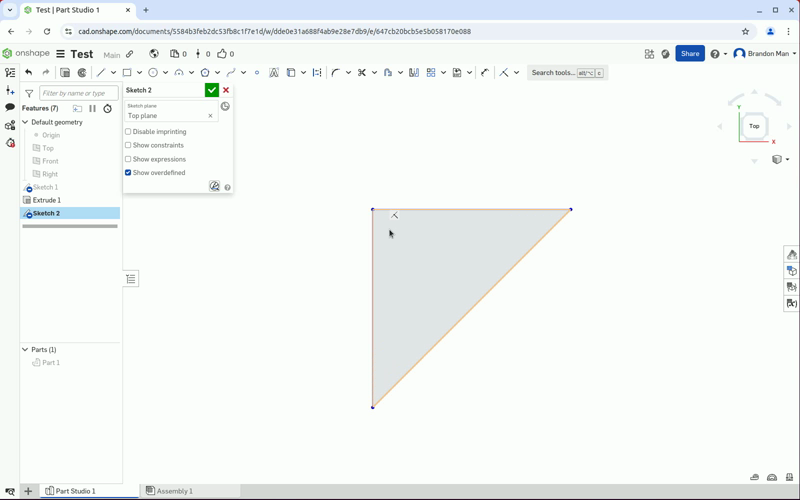
scroll(6)
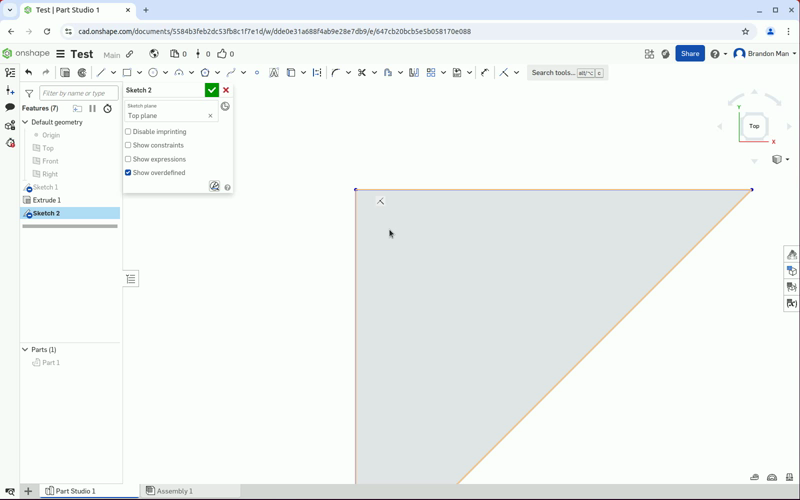
click(389, 229)
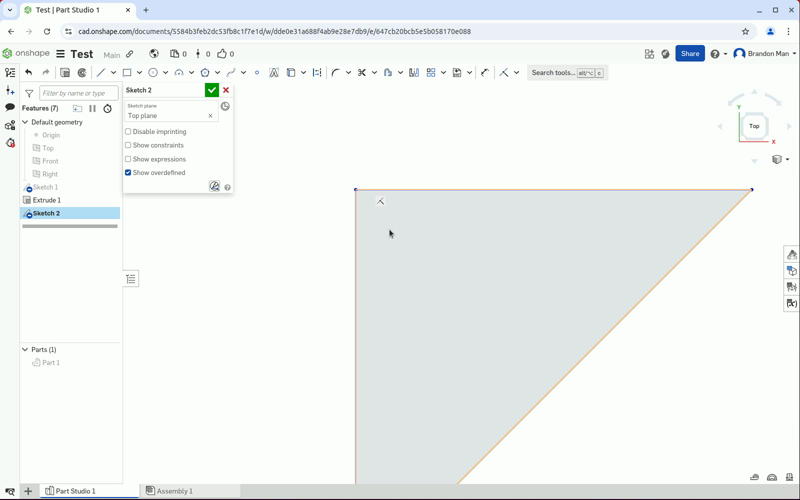
scroll(-6)
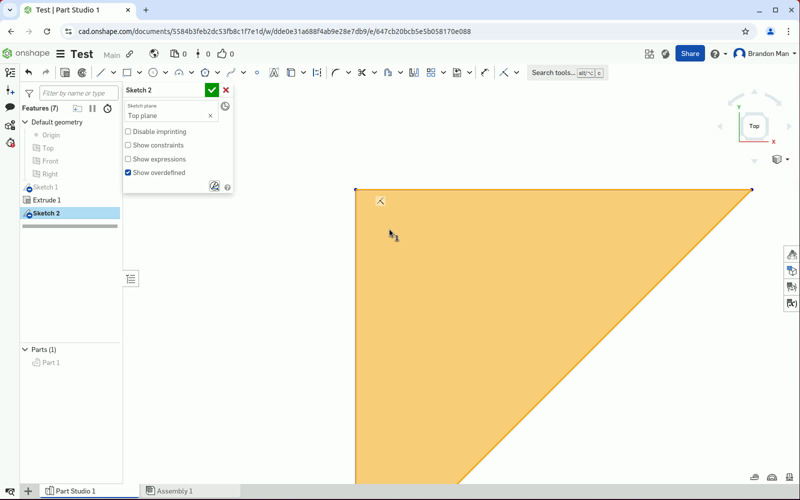
scroll(-6)
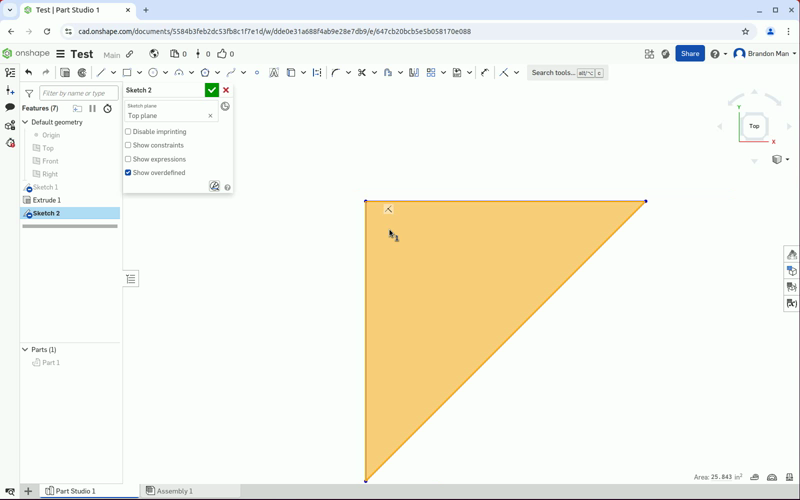
scroll(-6)
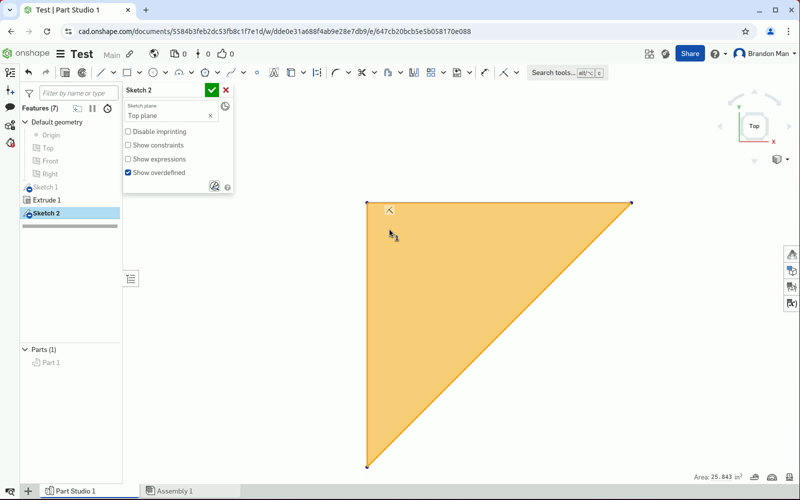
scroll(-6)
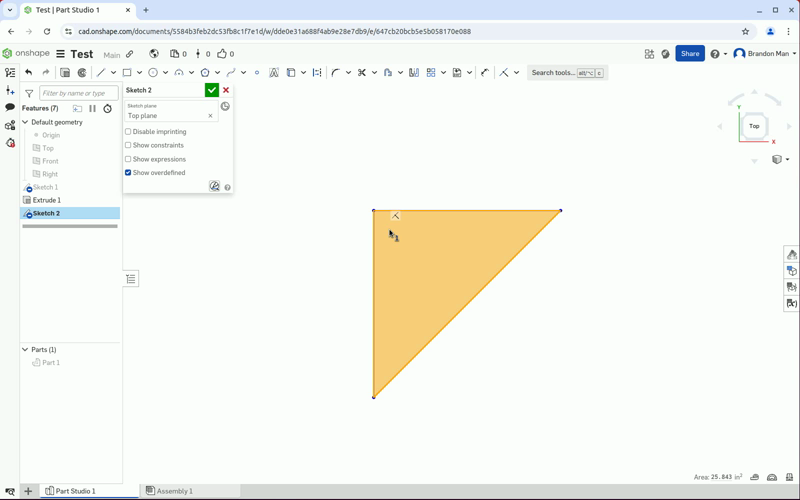
scroll(-6)
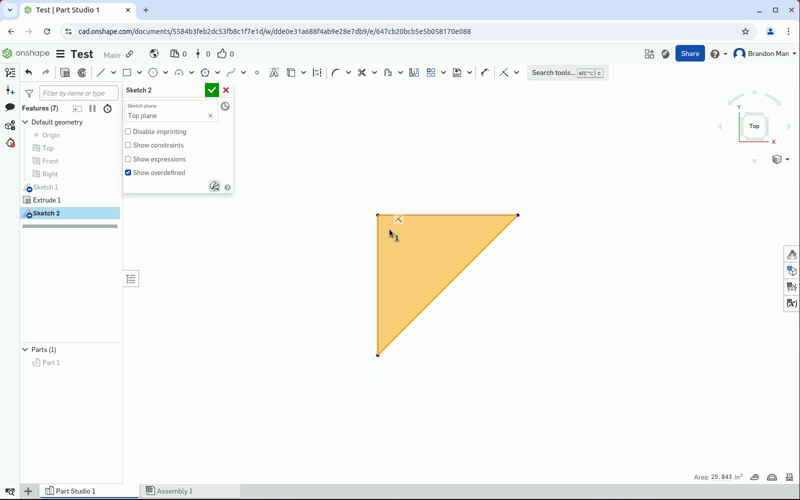
scroll(-6)
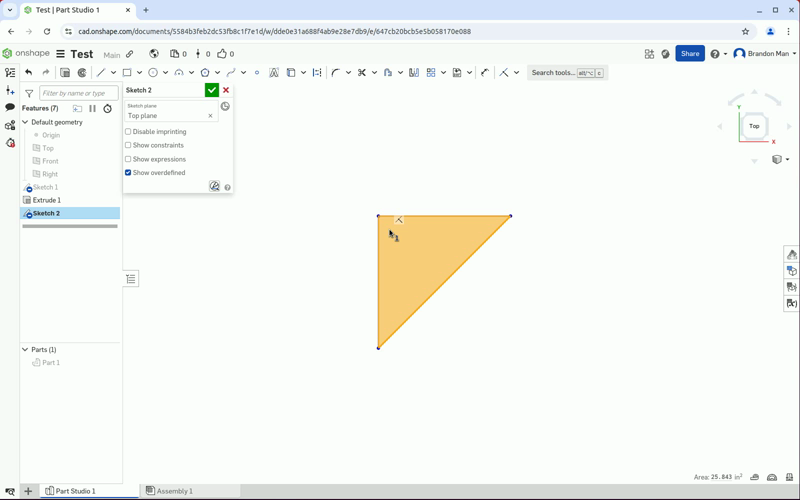
scroll(-6)
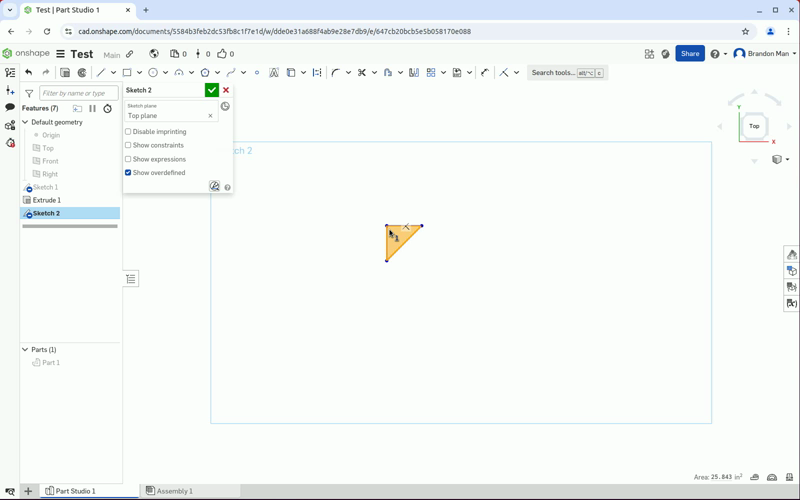
mouse_move(73, 352)
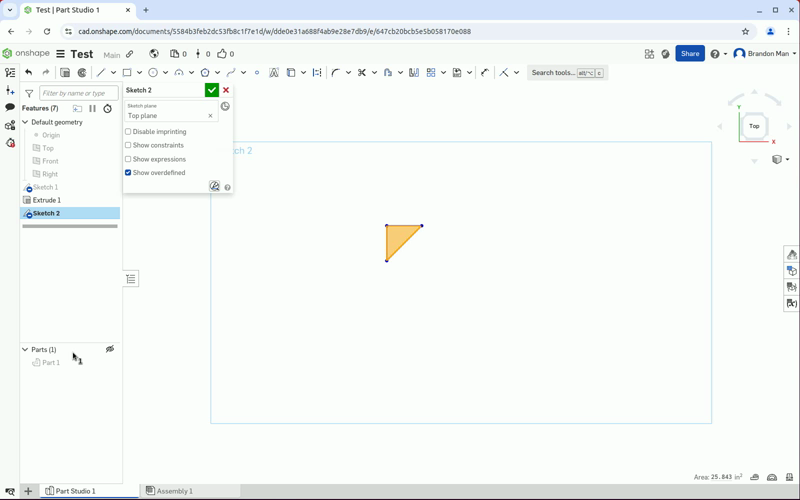
key(shift+y)
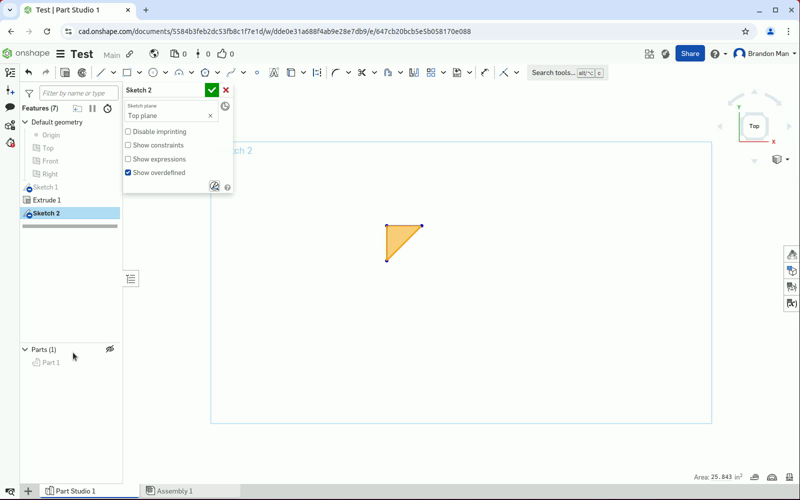
key(shift+e)
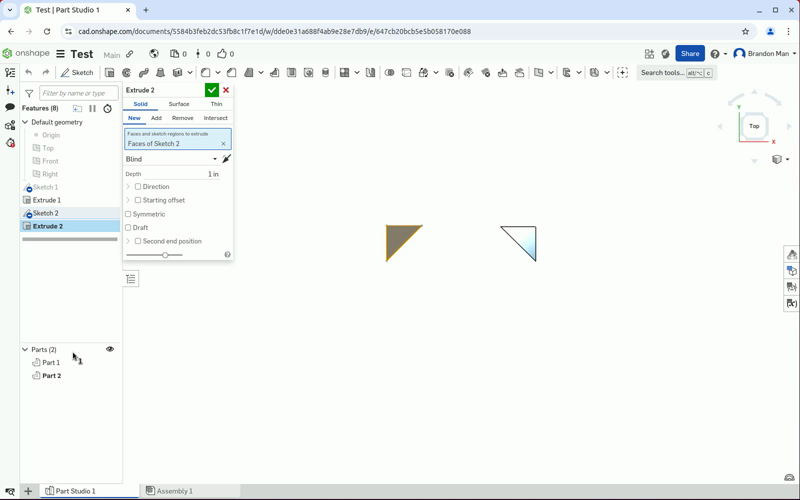
mouse_move(143, 106)
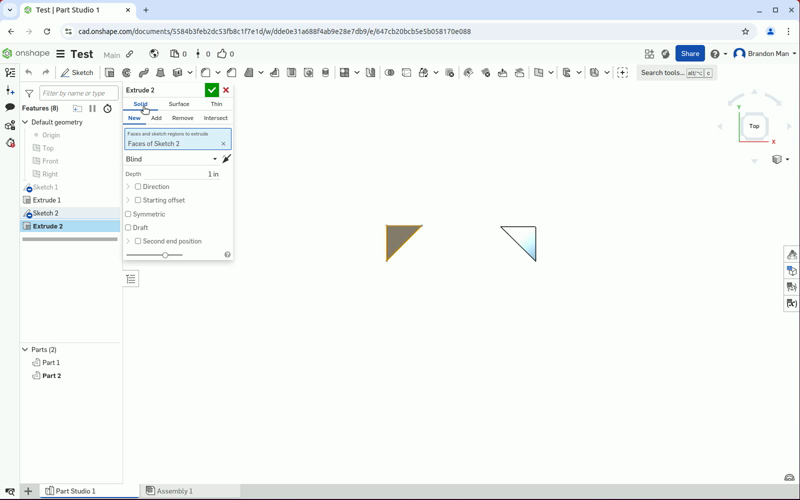
click(143, 106)
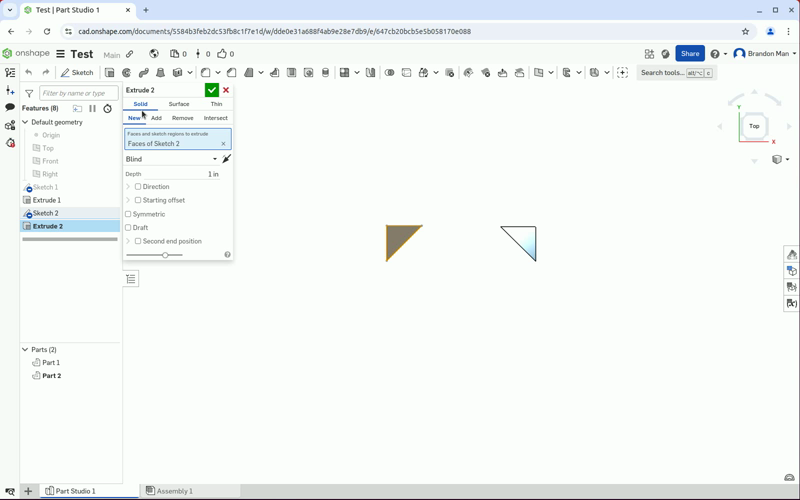
mouse_move(137, 120)
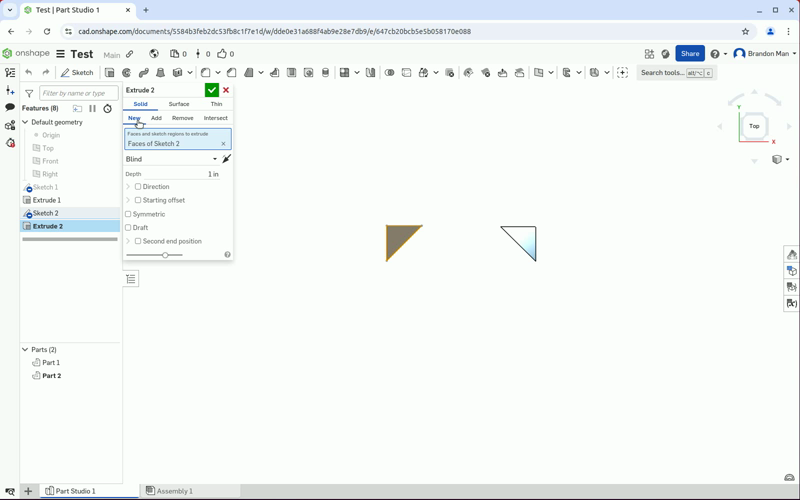
click(137, 120)
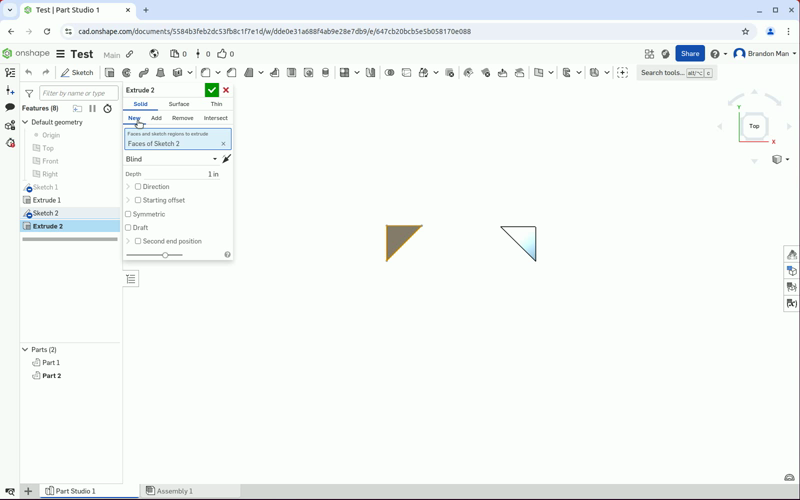
key(tab, 4)
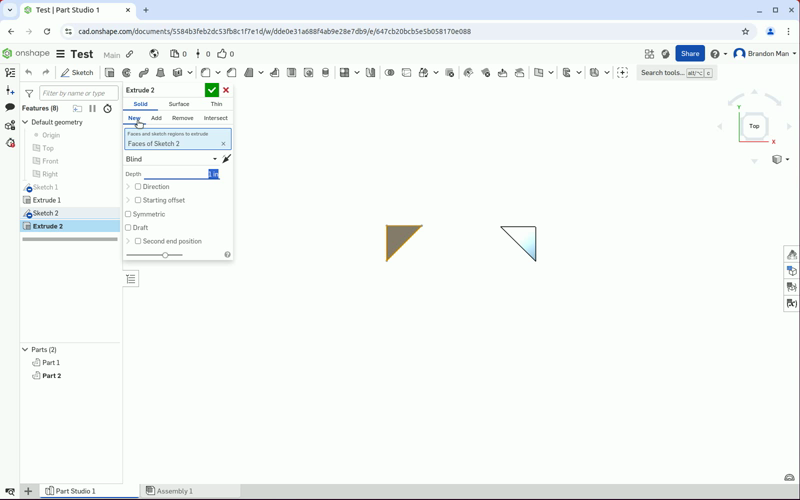
text(23.108)
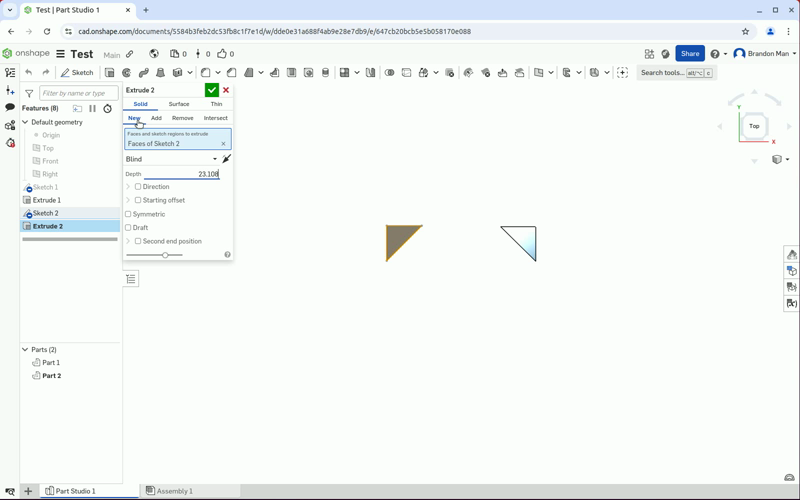
key(enter)
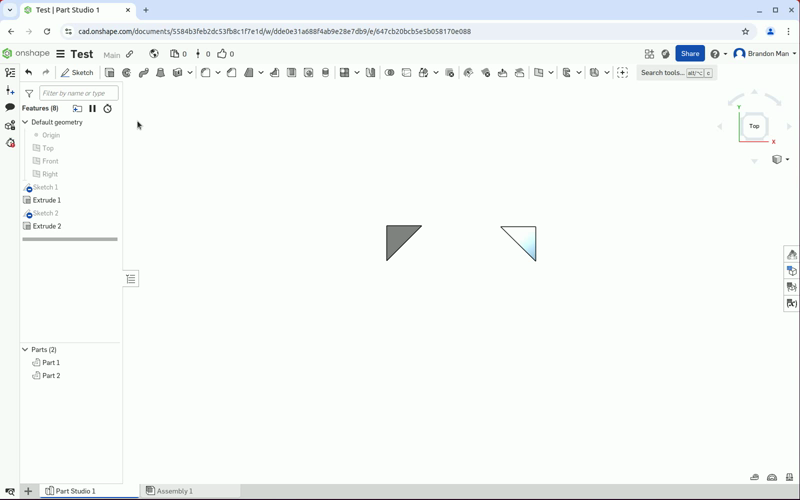
key(shift+h)
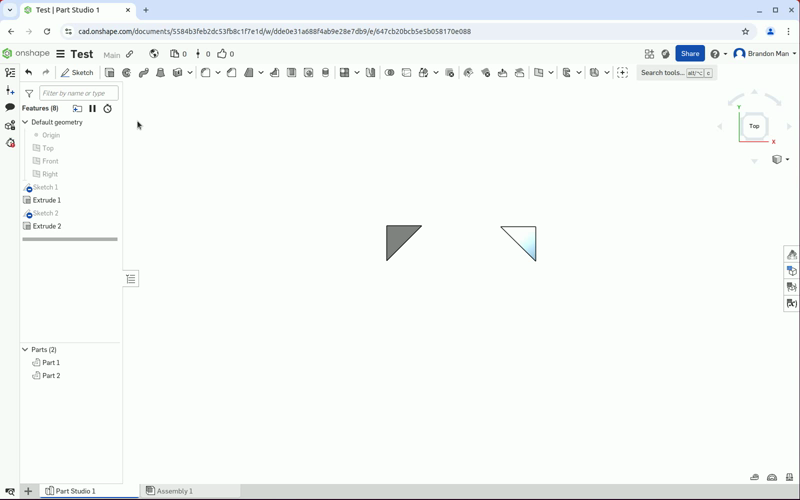
key(shift+h)
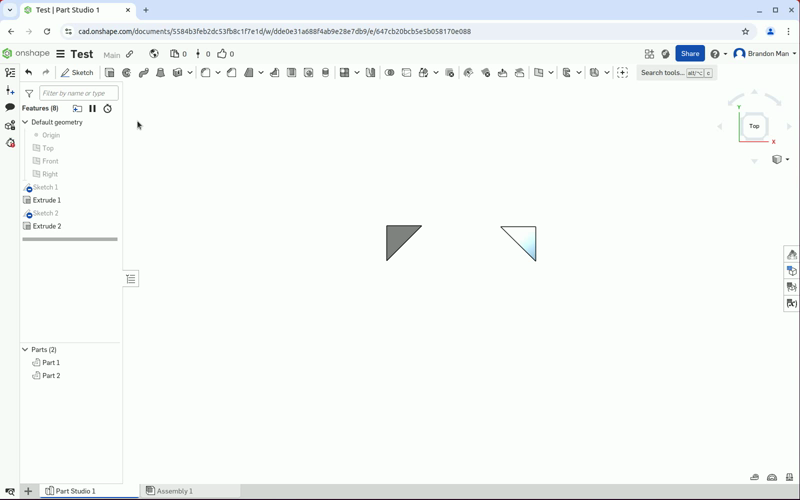
mouse_move(73, 189)
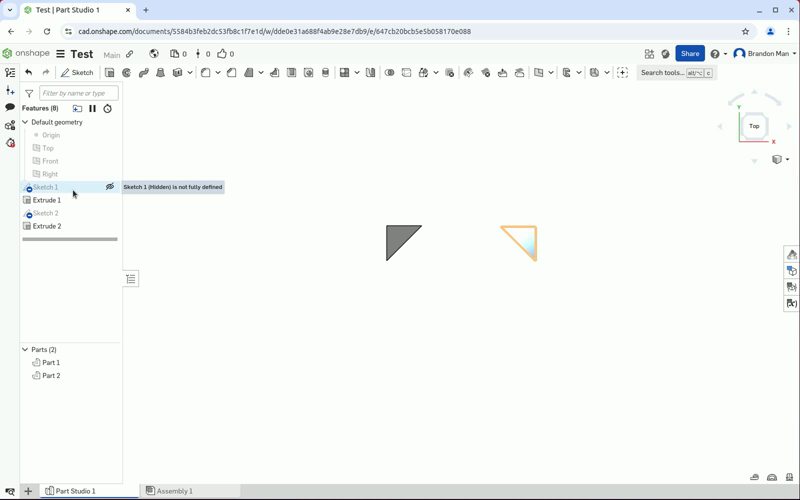
click(73, 189)
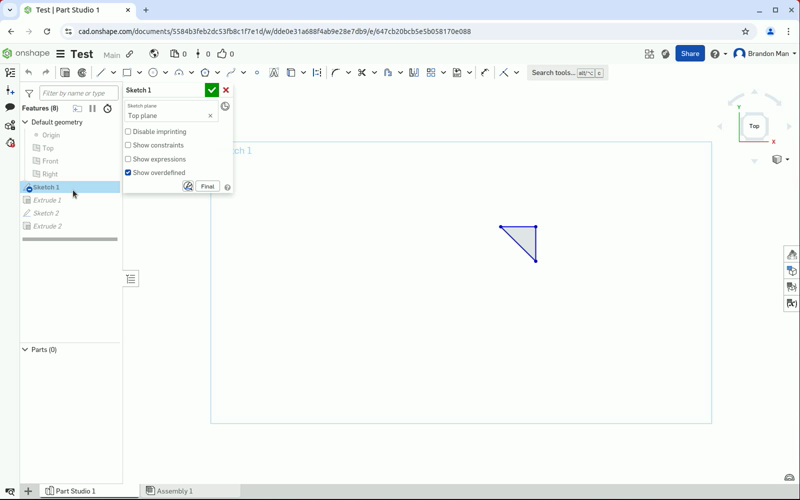
mouse_move(229, 92)
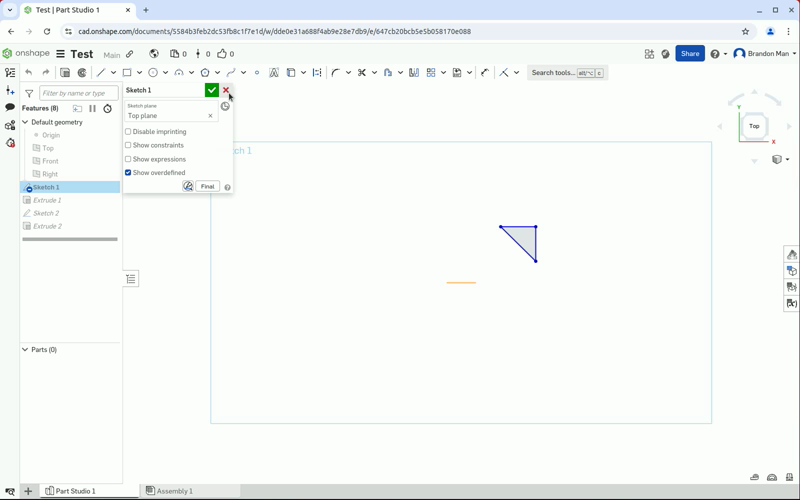
click(229, 92)
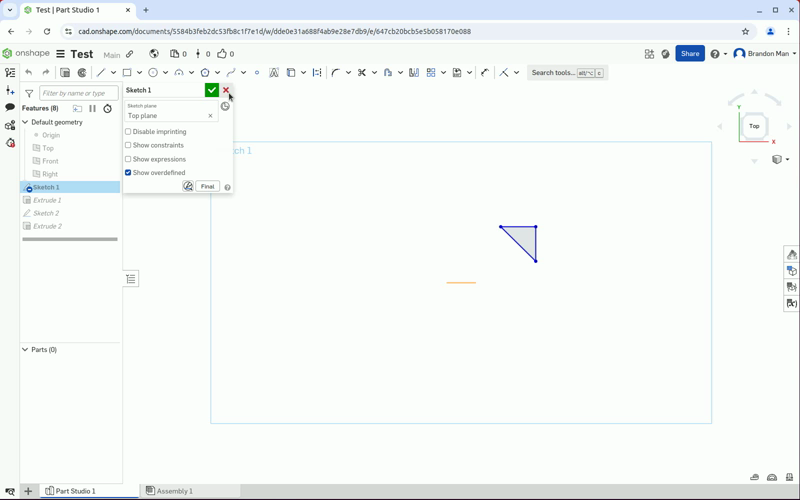
key(shift+s)
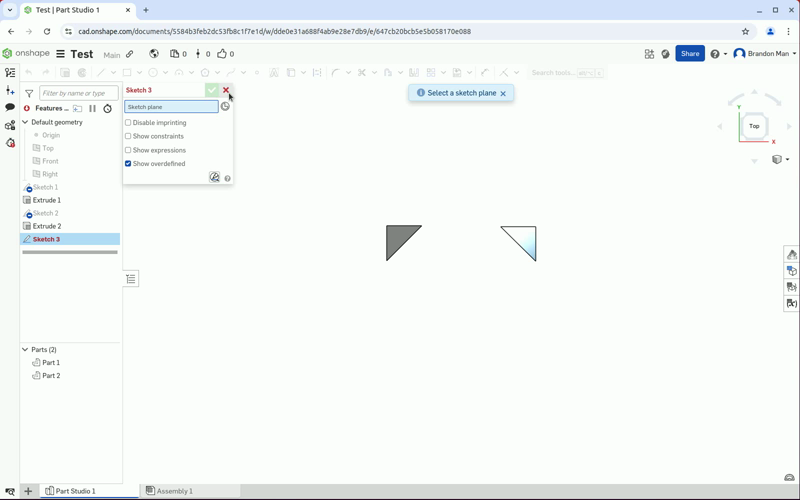
mouse_move(73, 150)
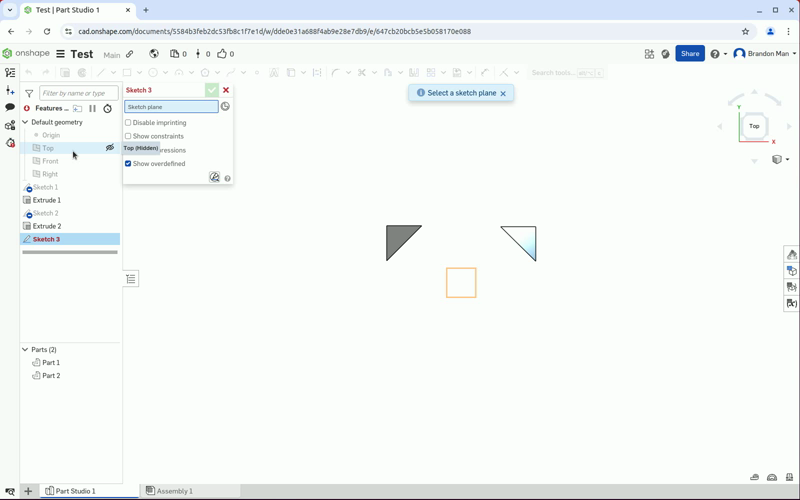
click(73, 150)
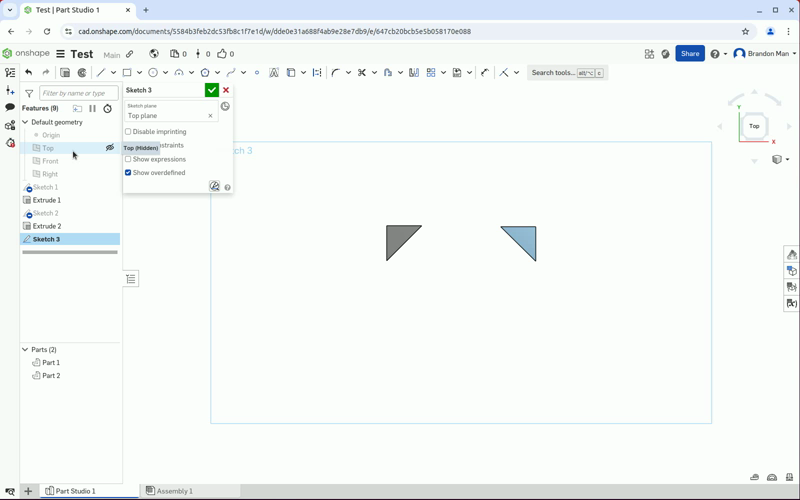
mouse_move(73, 352)
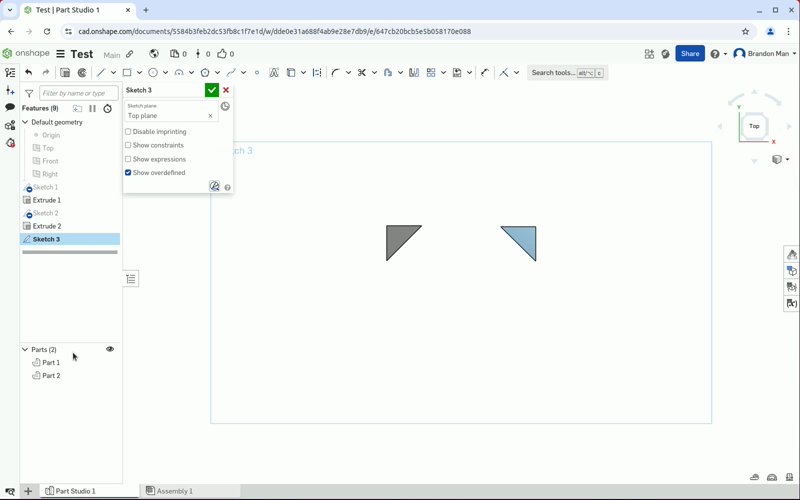
key(y)
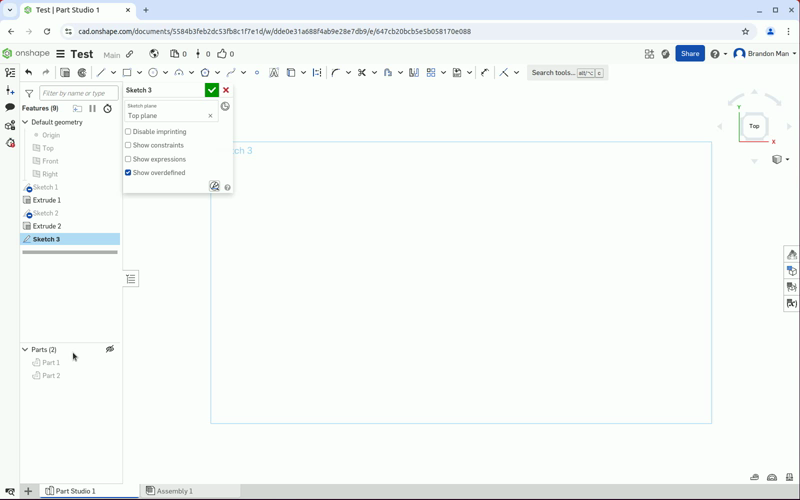
key(l)
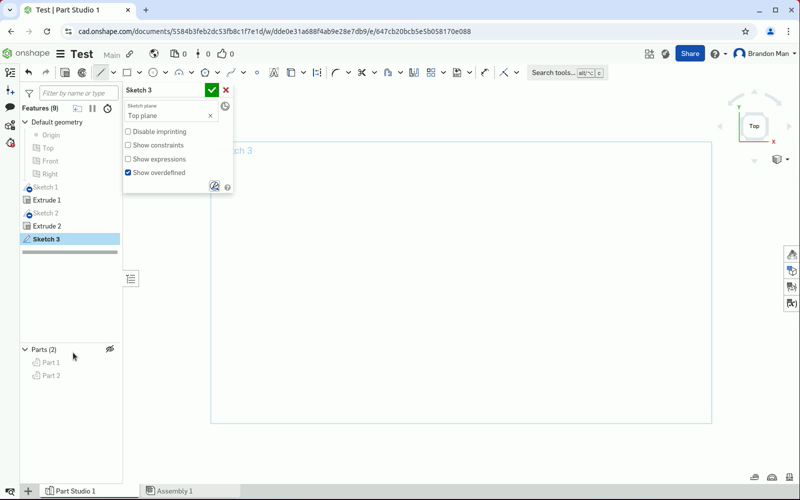
key_down(shift)
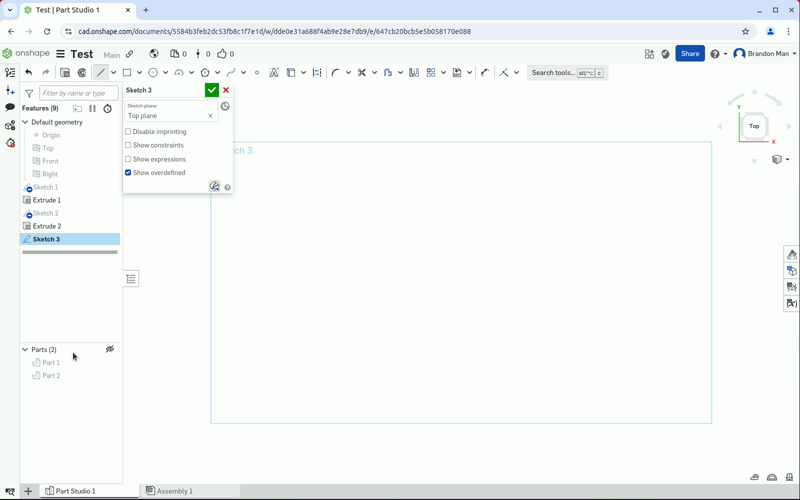
mouse_move(386, 339)
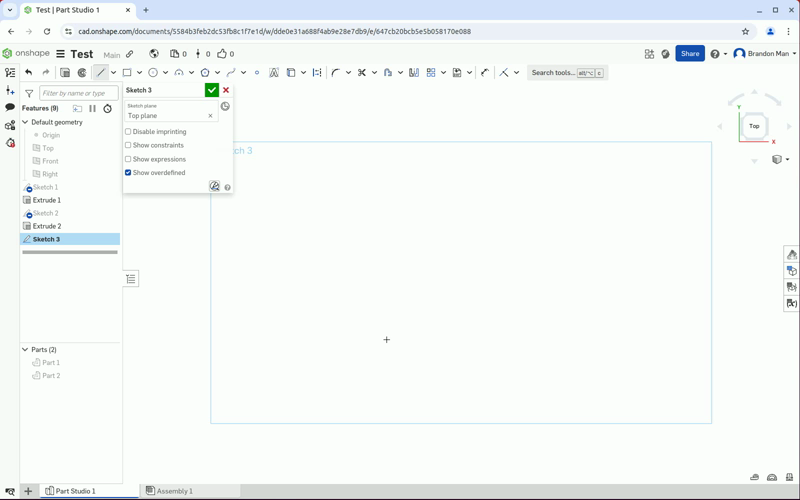
click(386, 339)
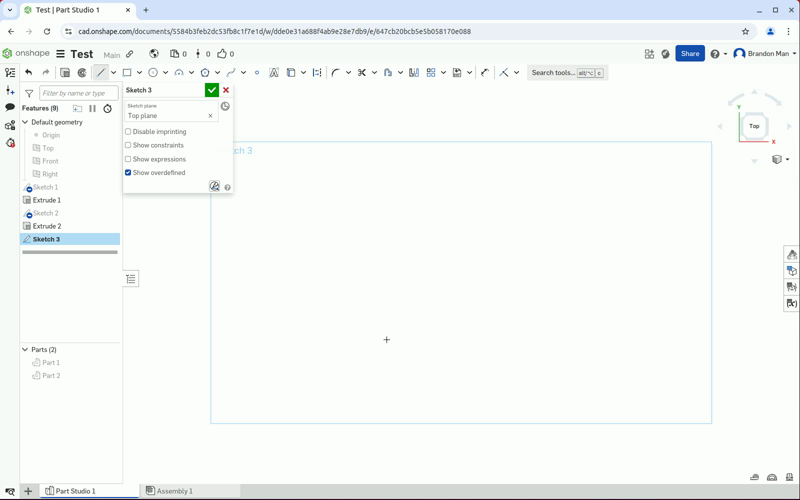
key_up(shift)
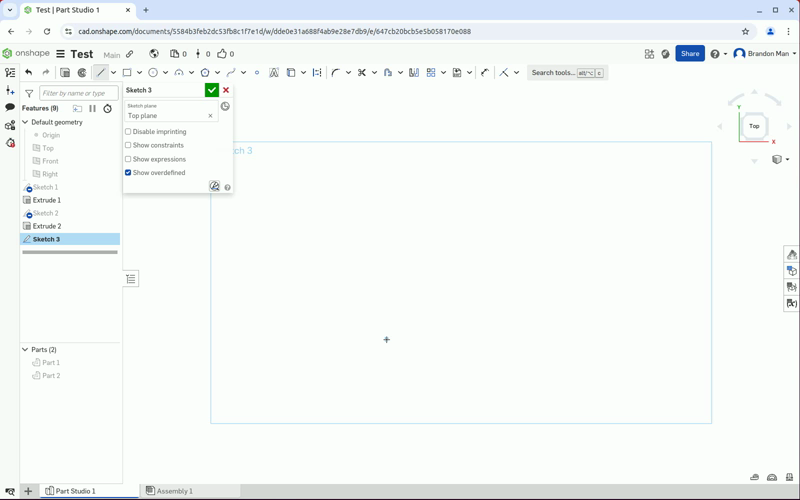
key_down(shift)
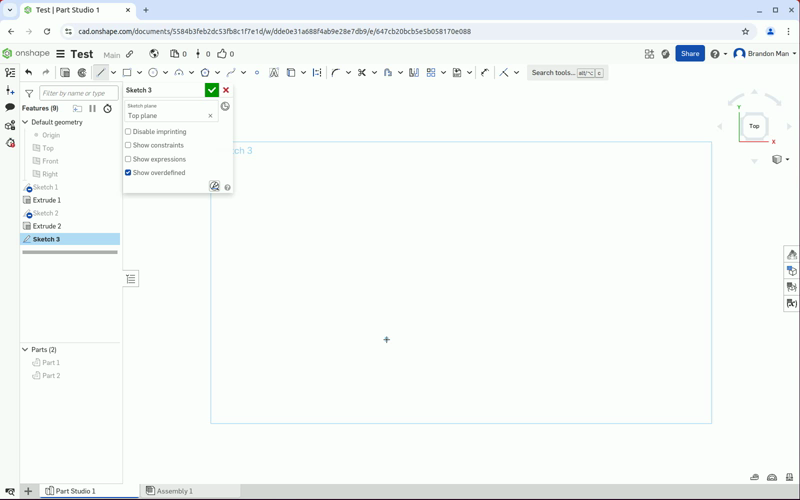
mouse_move(533, 339)
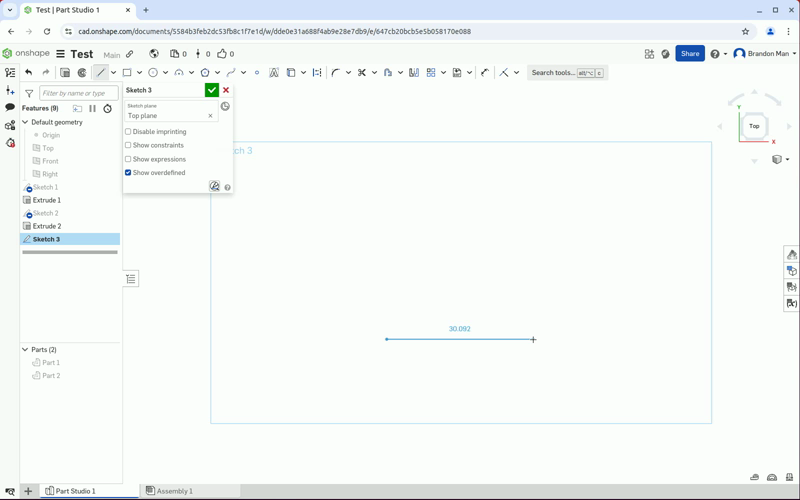
click(533, 339)
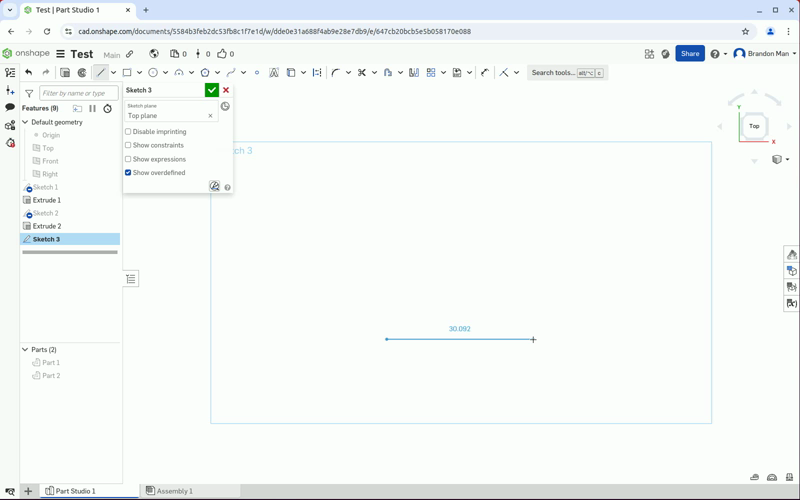
key_up(shift)
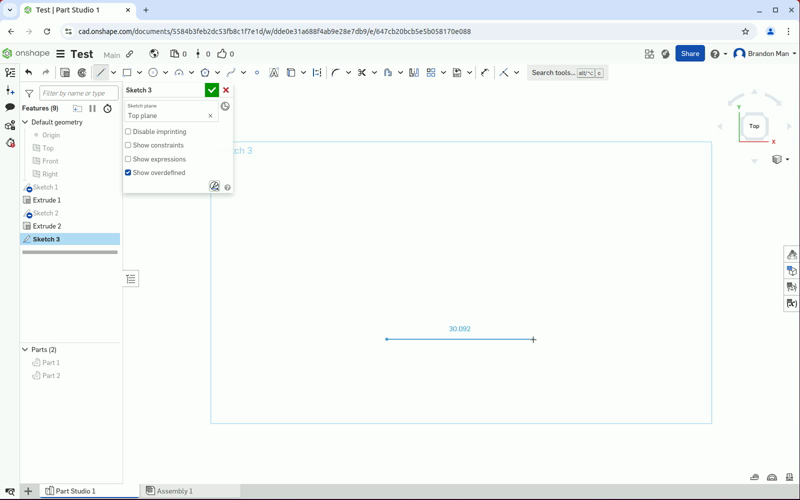
key_down(shift)
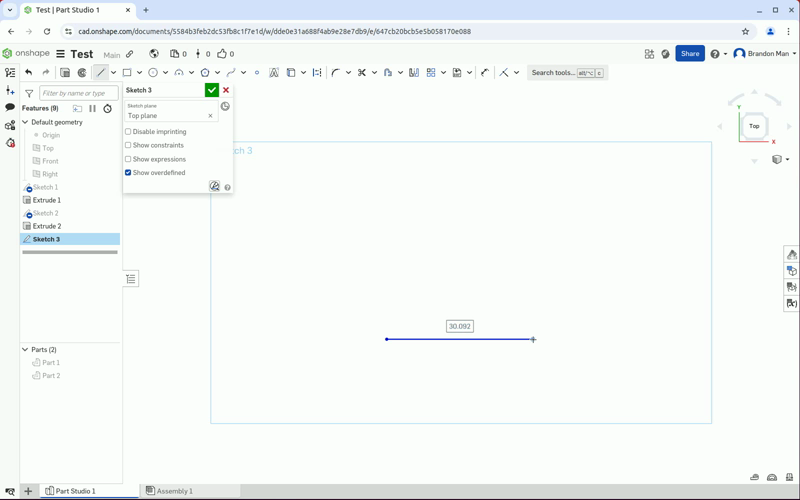
mouse_move(533, 260)
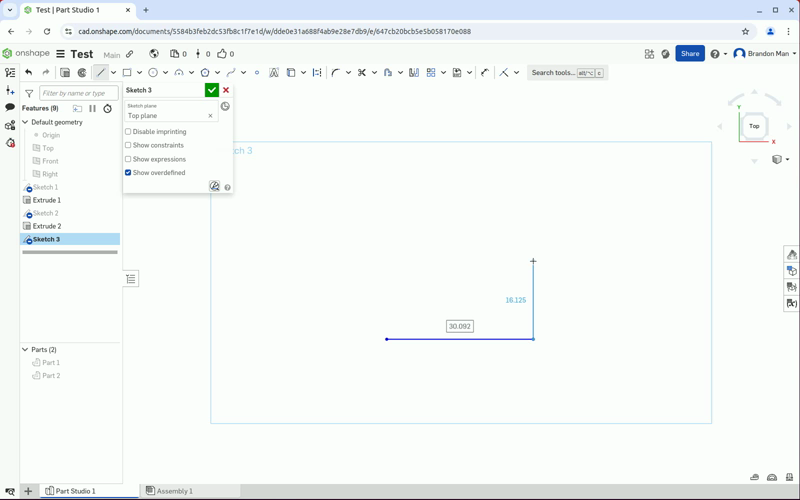
click(533, 260)
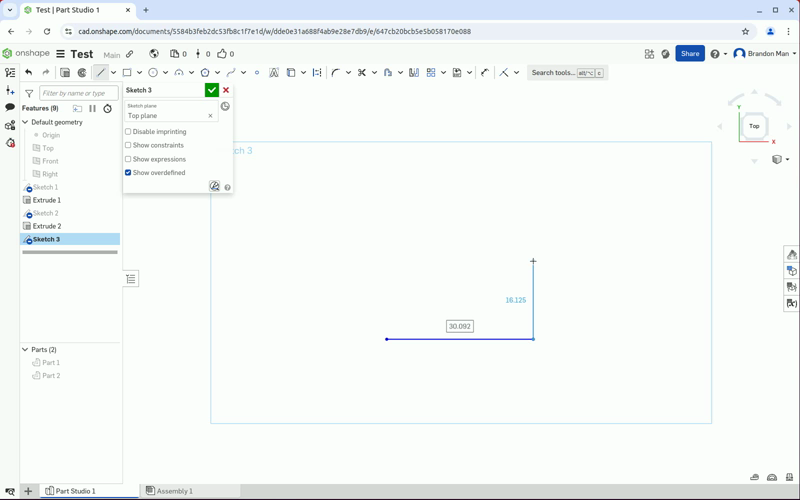
key_up(shift)
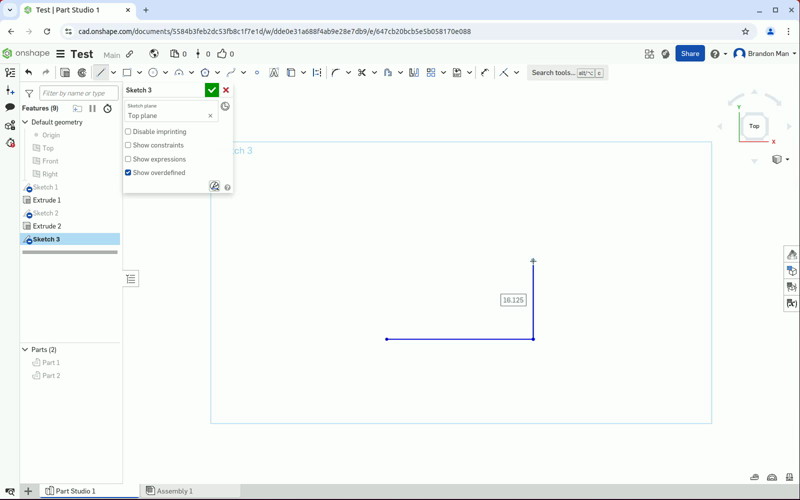
key_down(shift)
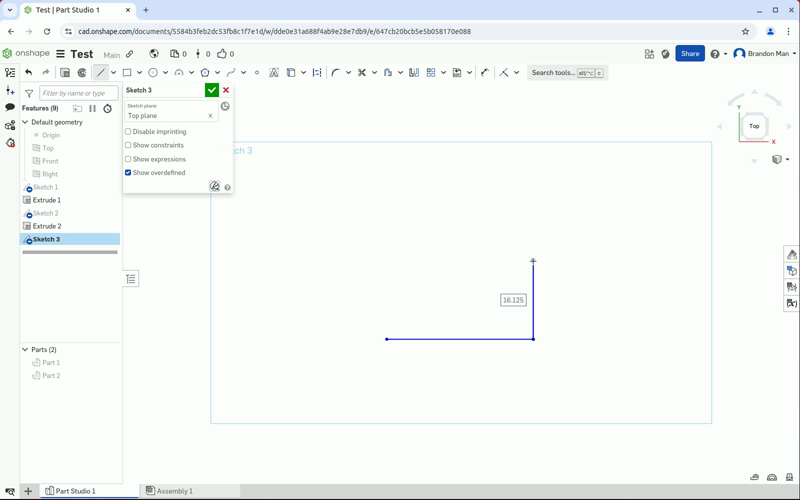
mouse_move(563, 260)
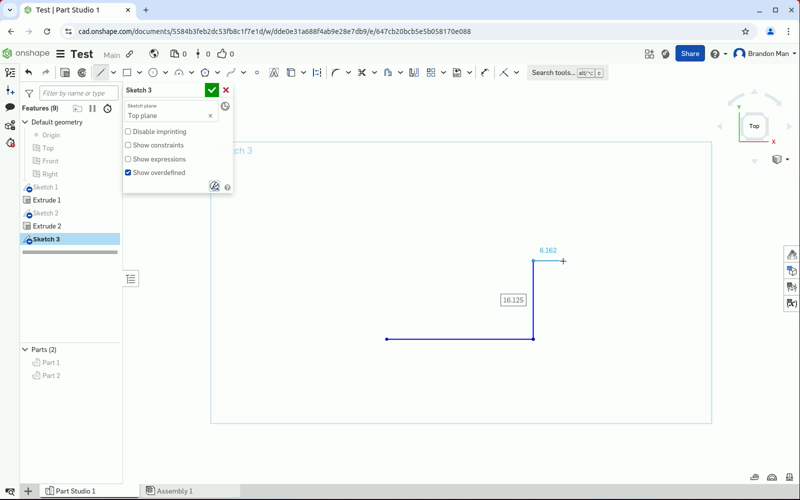
mouse_move(499, 226)
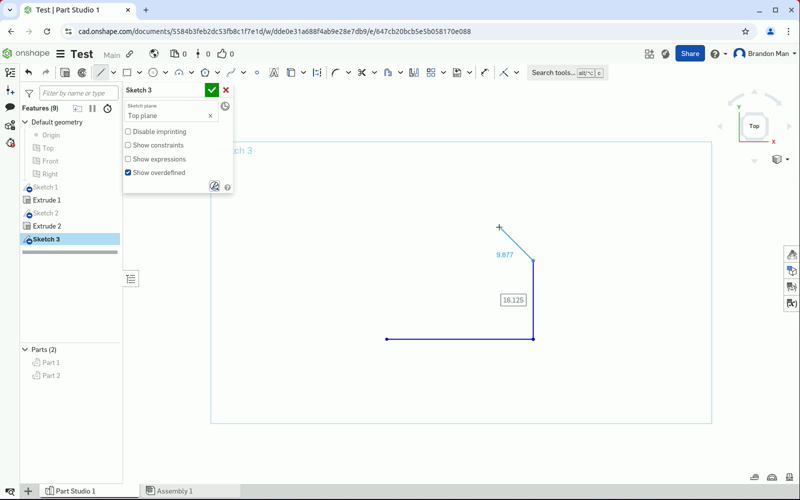
click(499, 226)
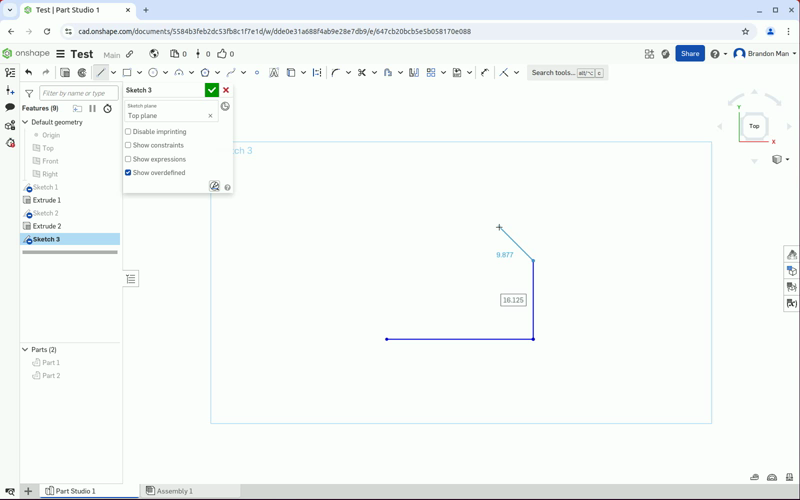
key_up(shift)
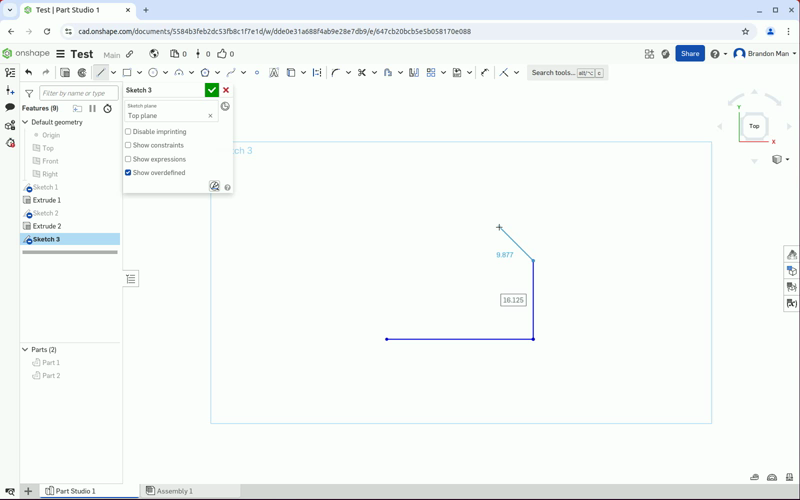
key_down(shift)
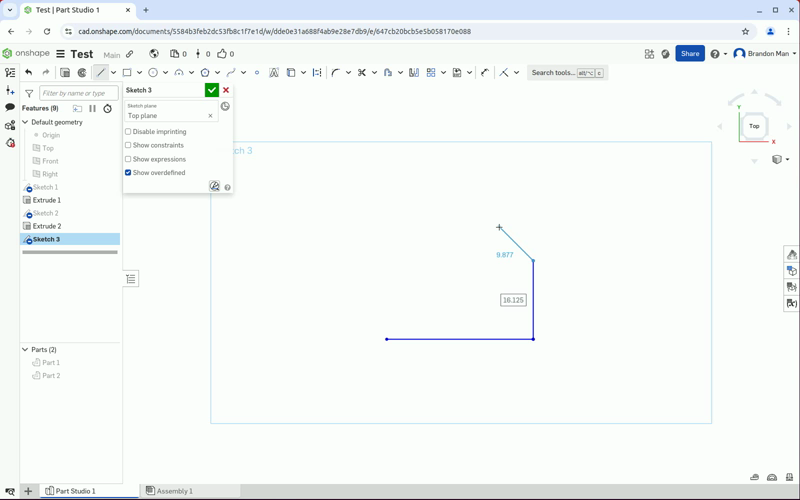
mouse_move(420, 226)
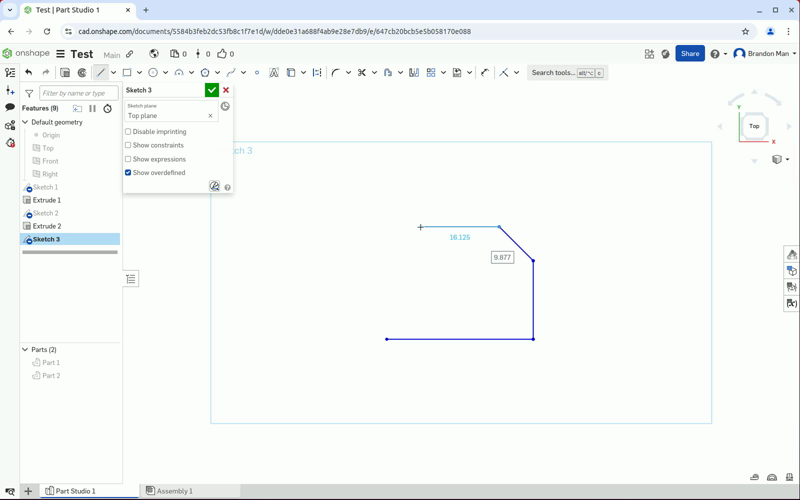
click(420, 226)
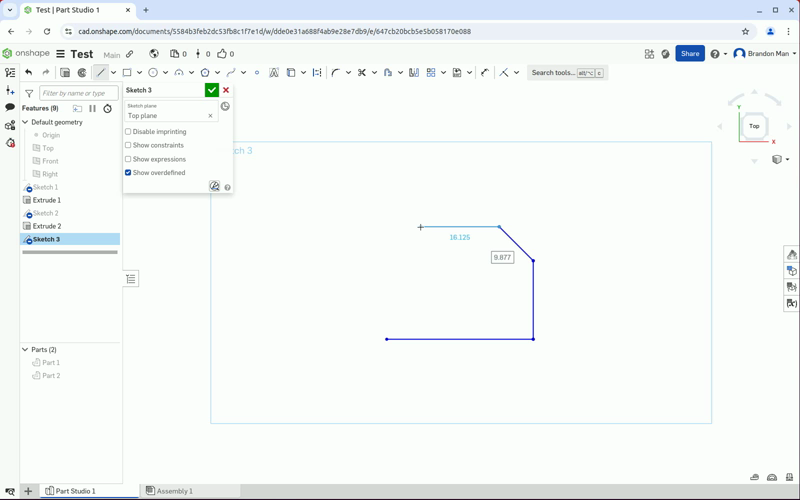
key_up(shift)
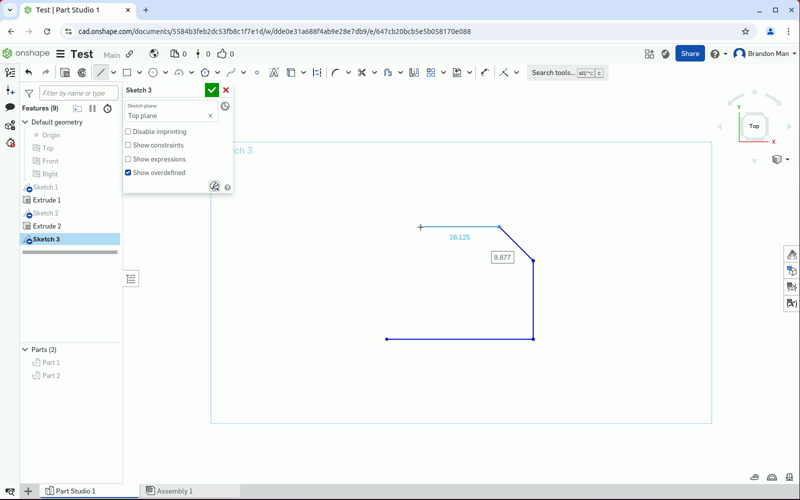
key_down(shift)
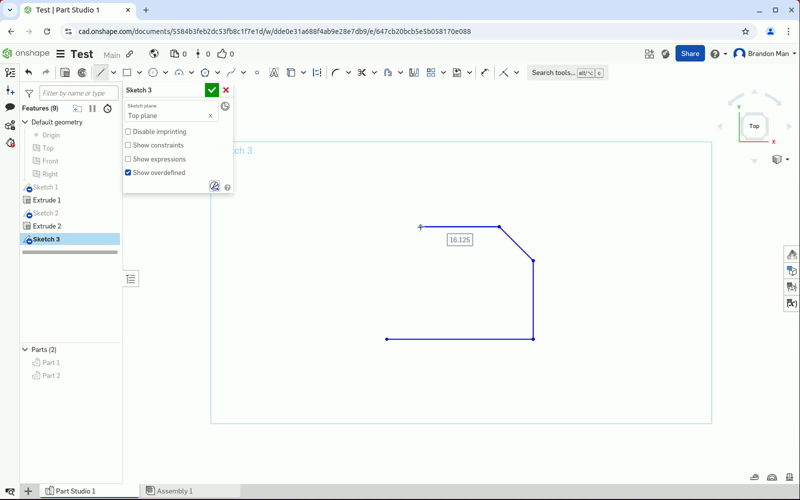
mouse_move(450, 226)
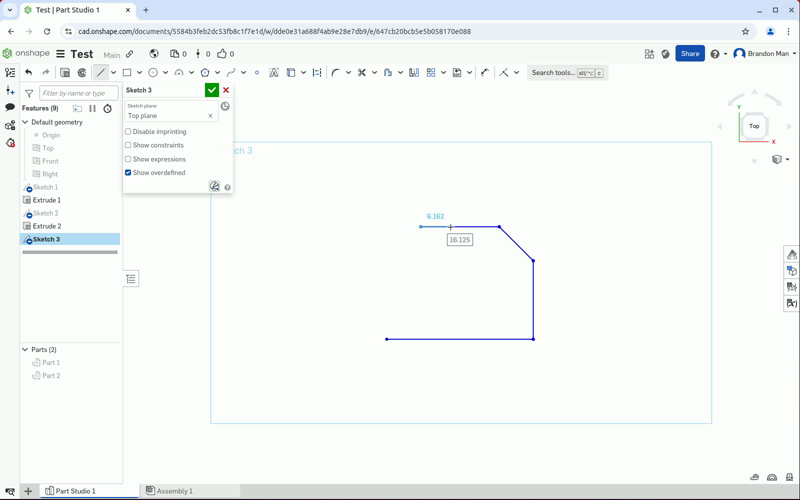
mouse_move(386, 260)
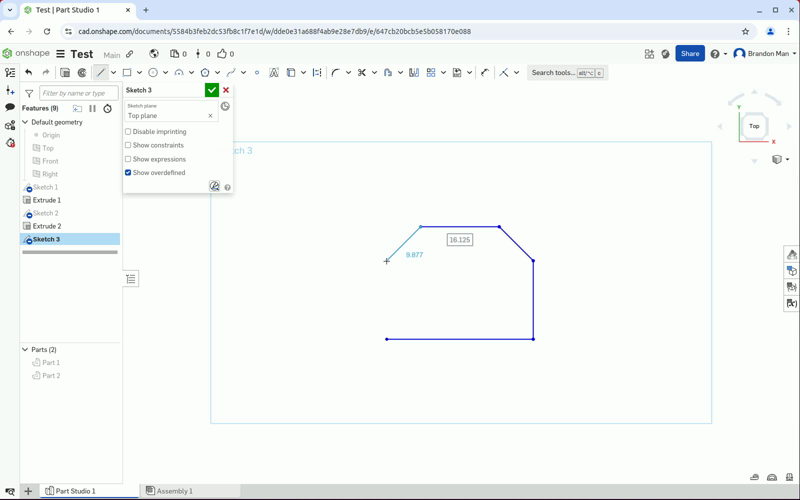
click(386, 260)
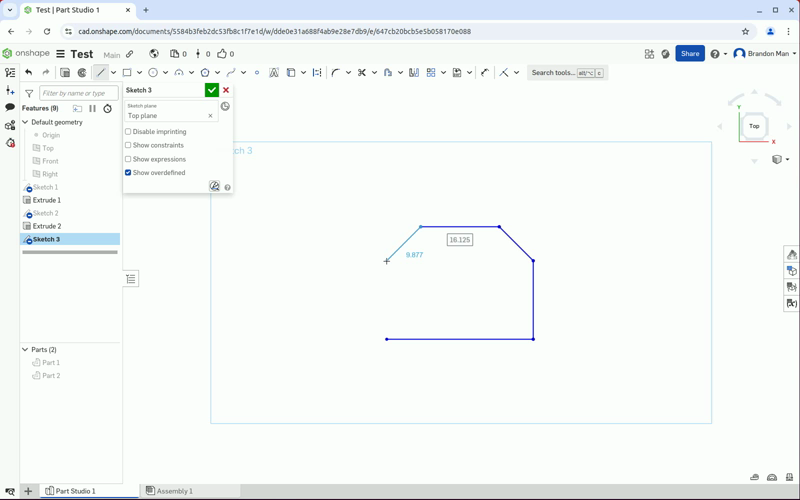
key_up(shift)
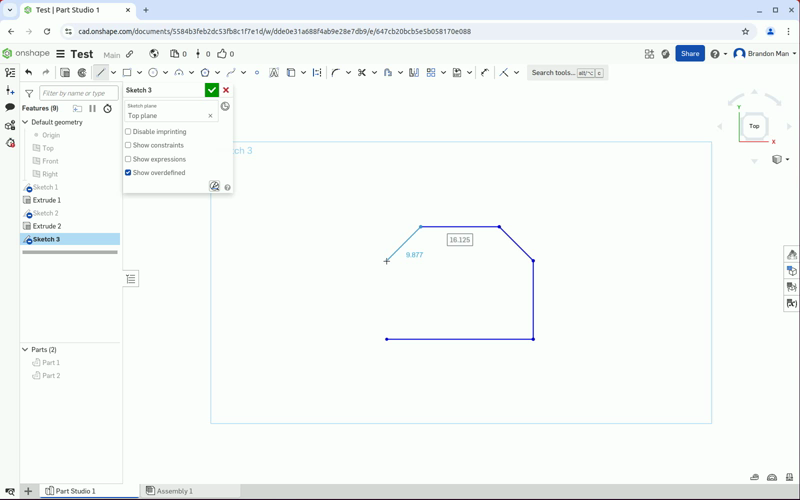
key_down(shift)
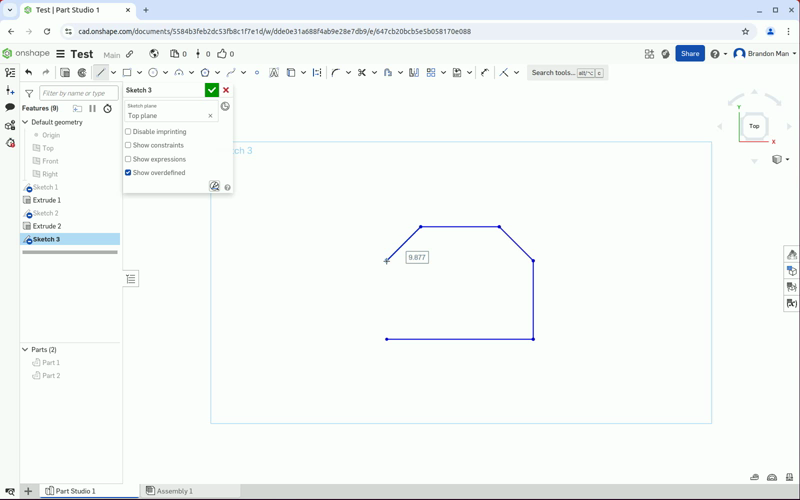
mouse_move(386, 339)
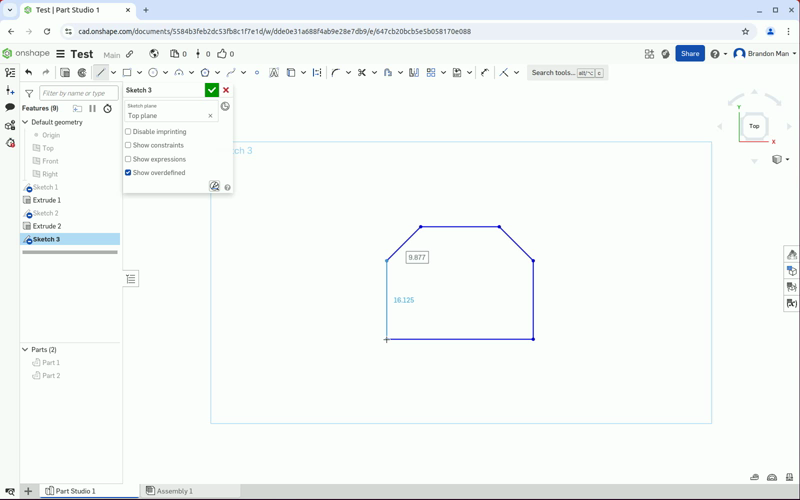
key_up(shift)
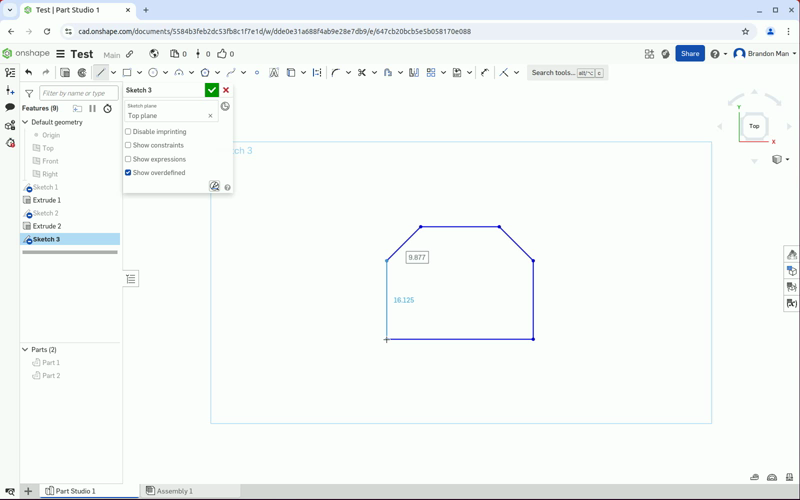
click(386, 339)
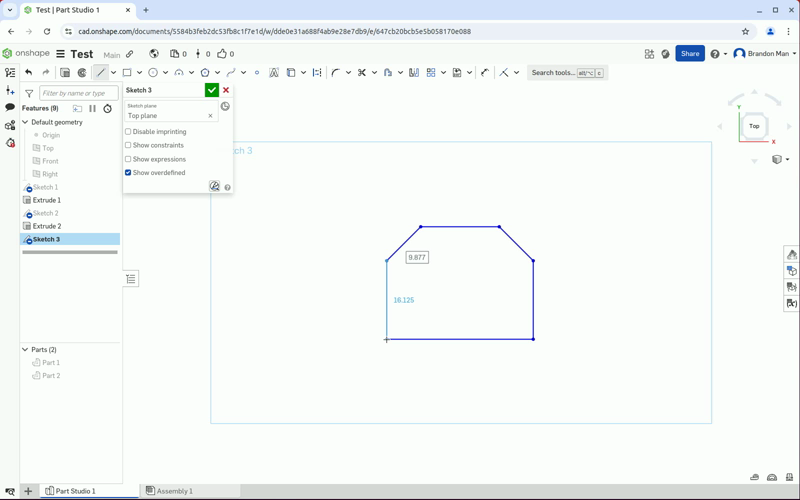
key(esc)
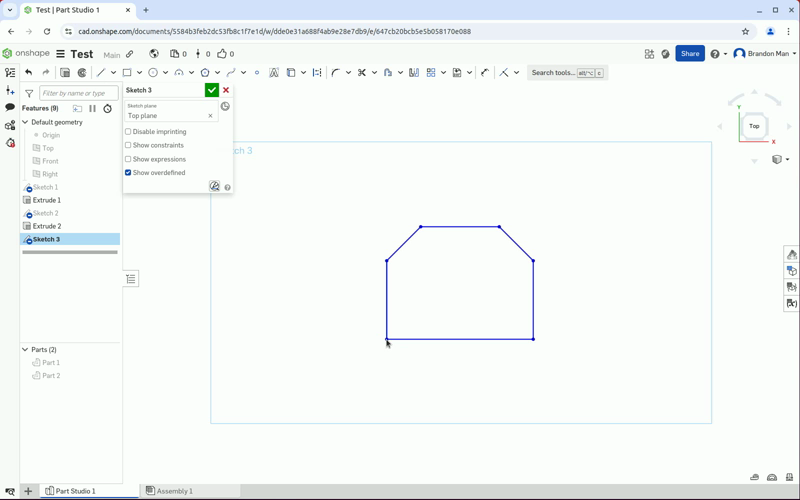
mouse_move(407, 282)
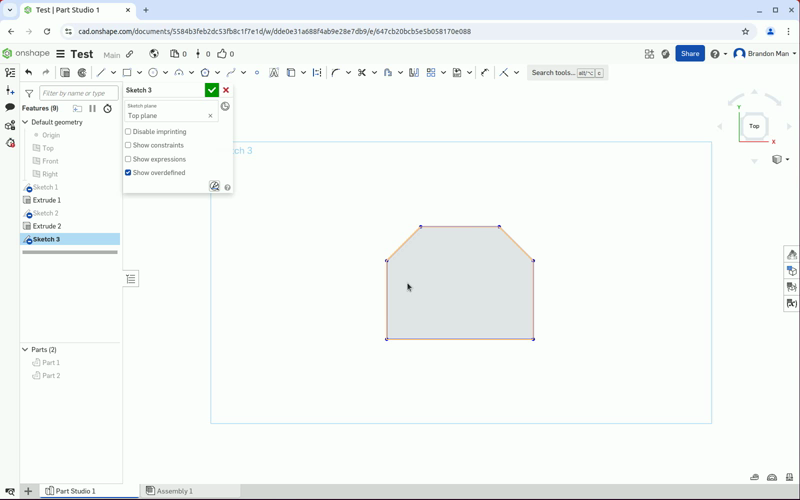
click(407, 282)
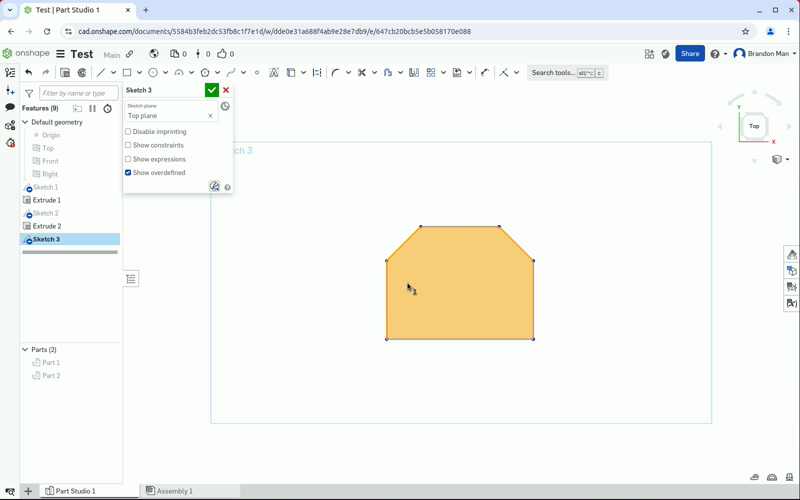
mouse_move(73, 352)
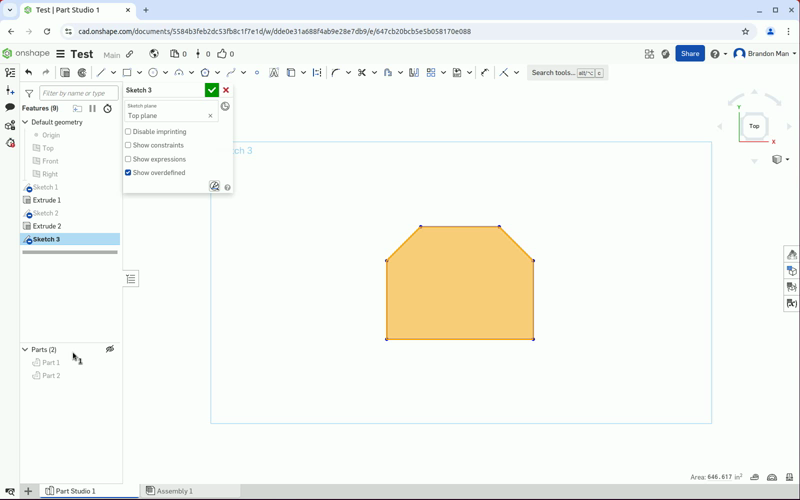
key(shift+y)
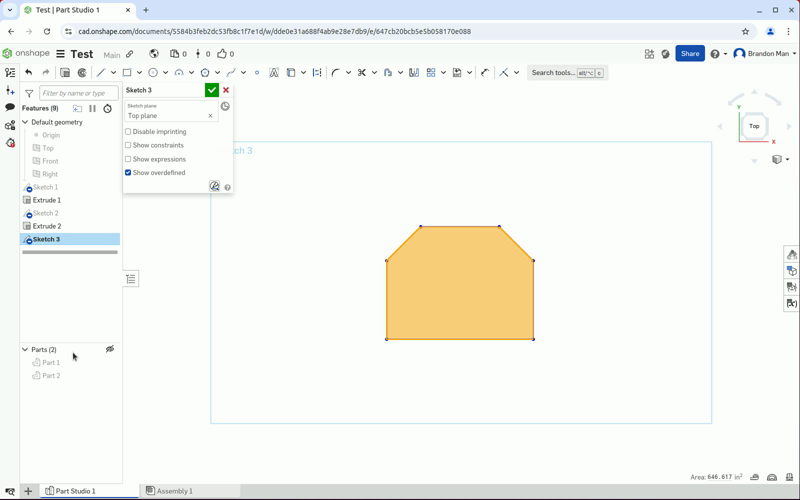
key(shift+e)
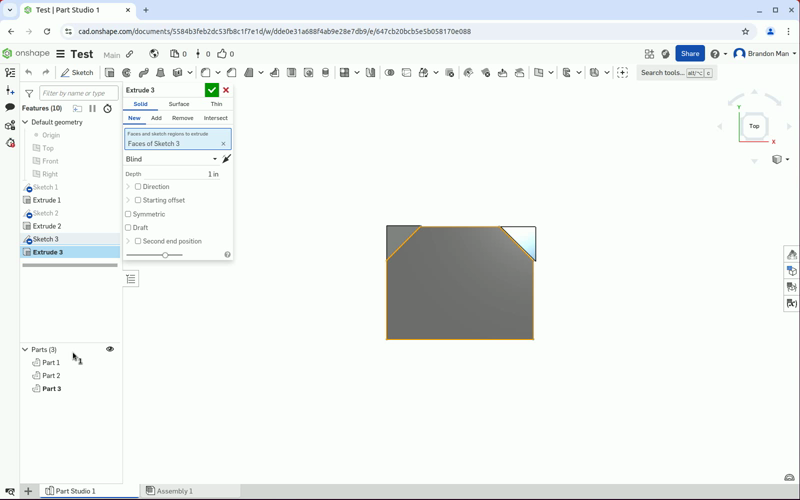
mouse_move(143, 106)
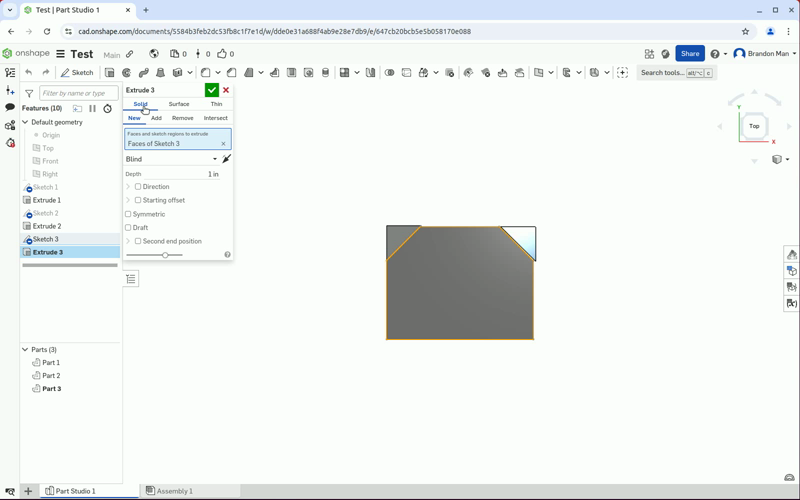
click(143, 106)
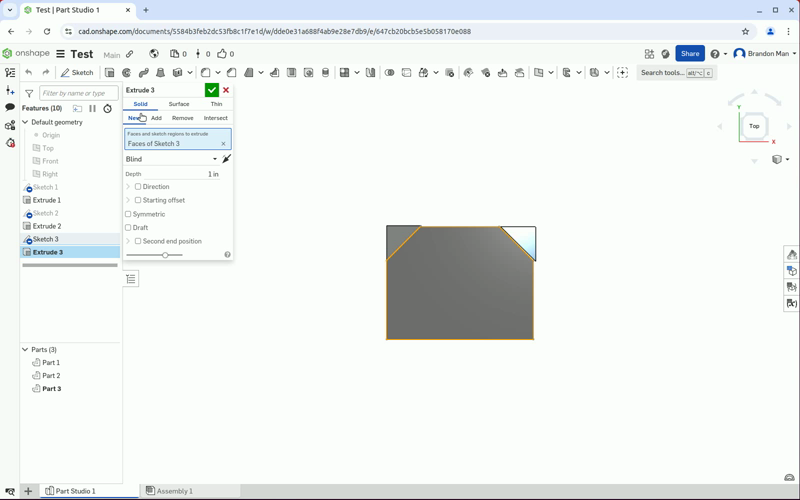
mouse_move(137, 120)
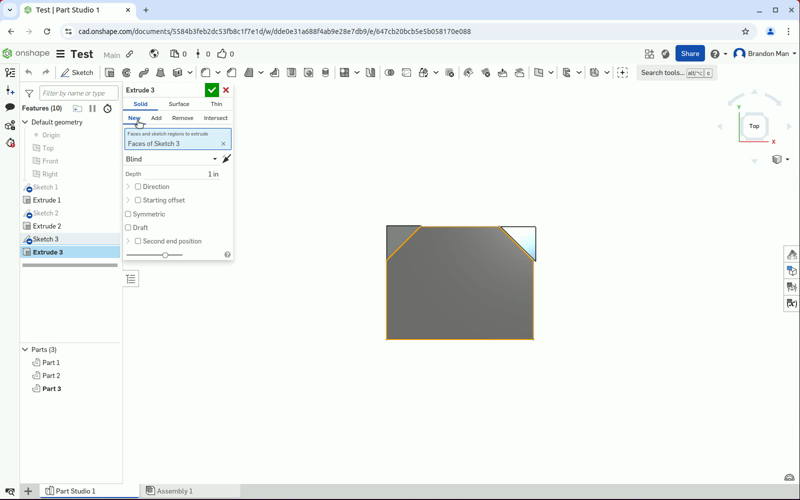
click(137, 120)
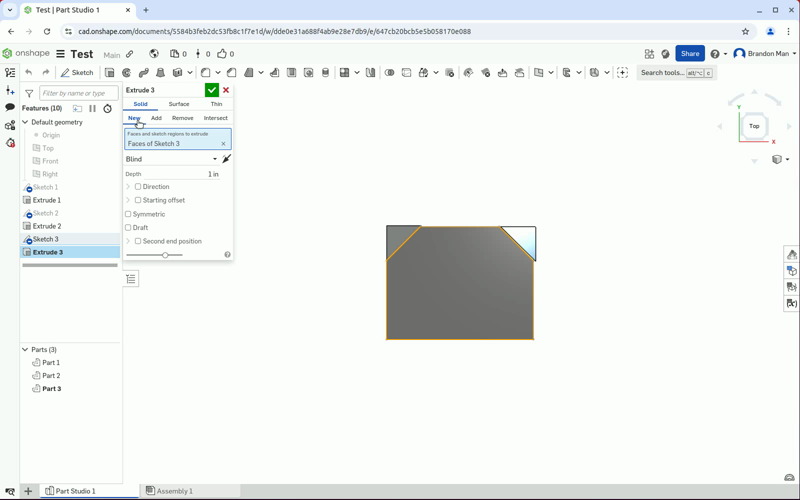
key(tab, 4)
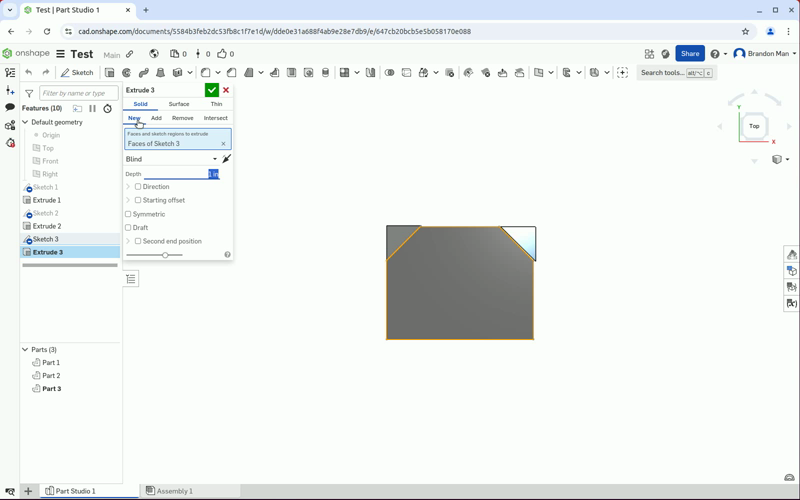
text(23.108)
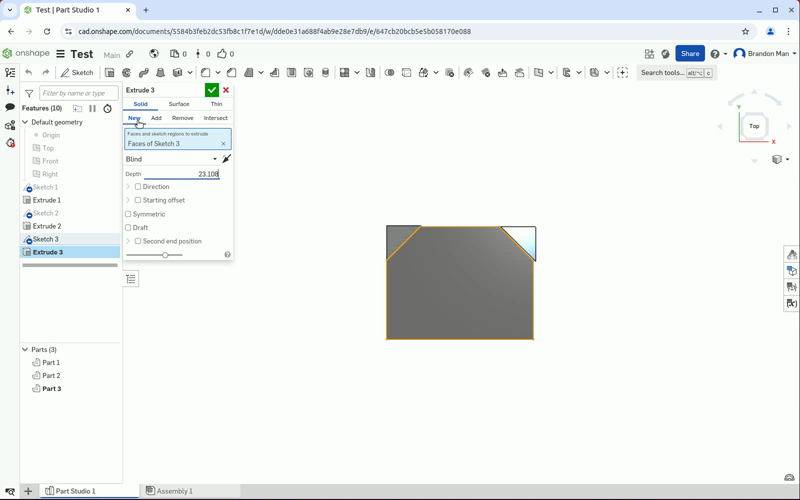
key(enter)
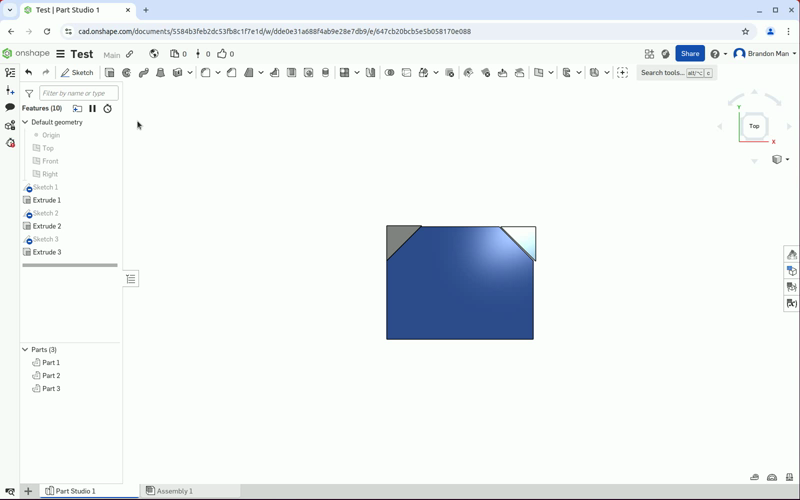
key(shift+h)
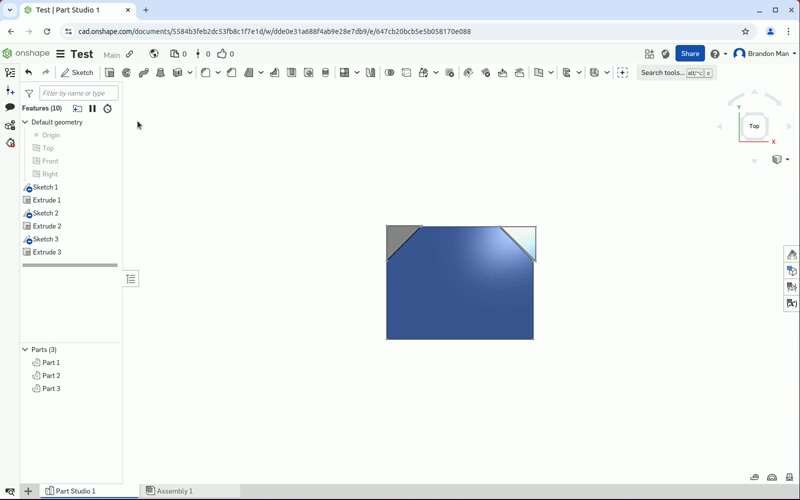
key(shift+h)
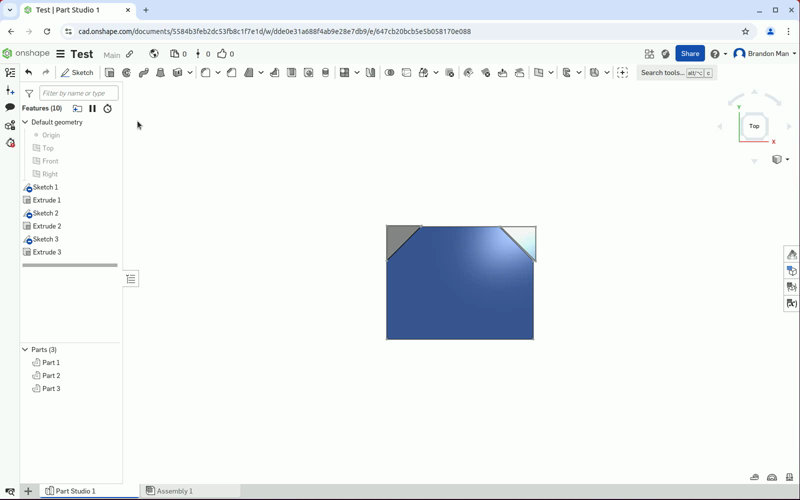
key(shift+7)
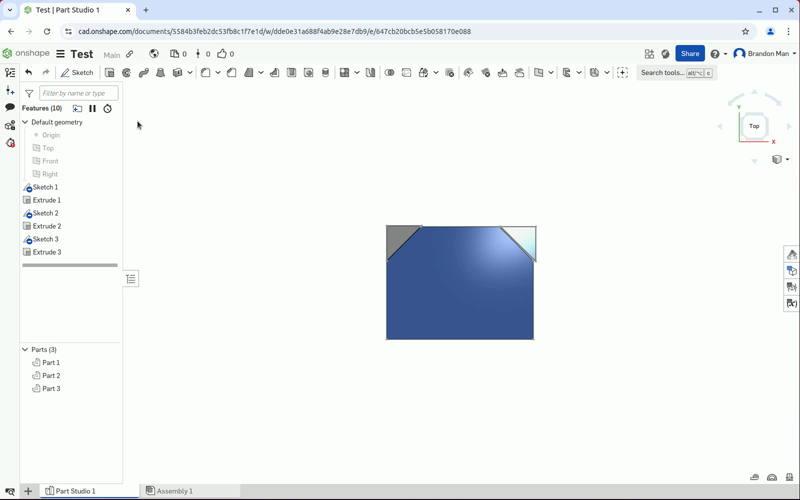
key(up, 3)
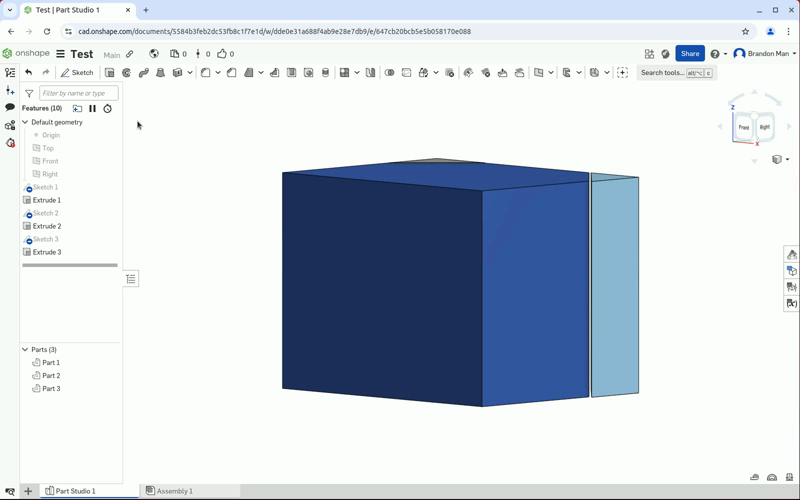
key(left, 3)
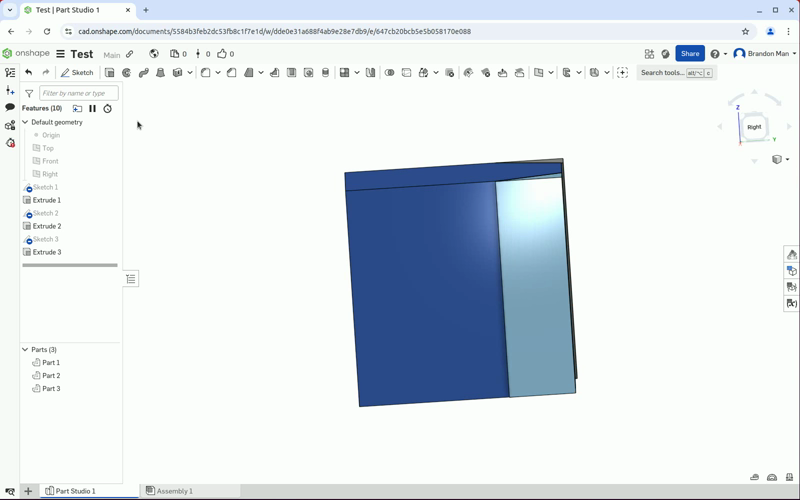
key(right, 3)
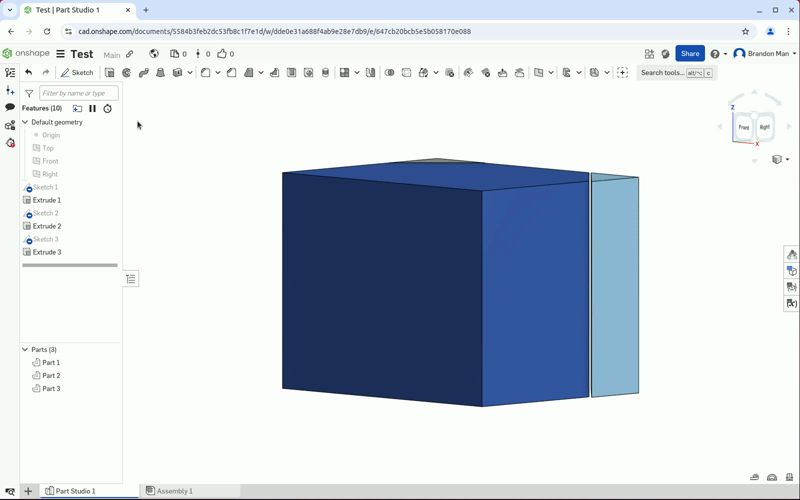
key(down, 3)
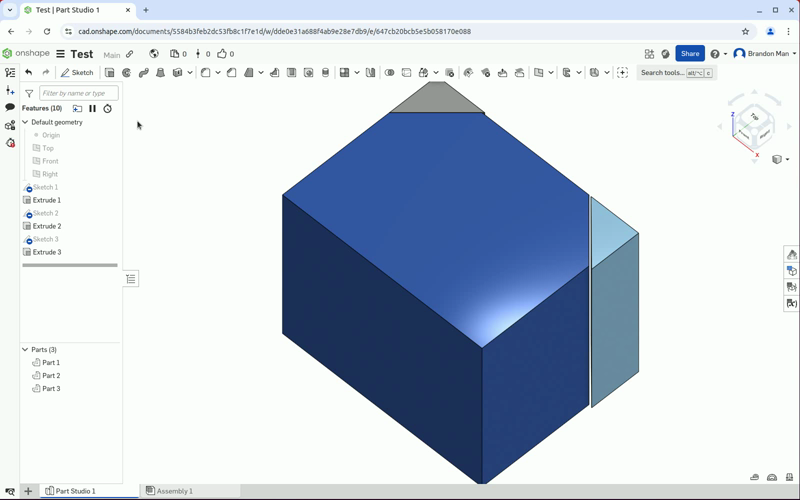
mouse_move(73, 189)
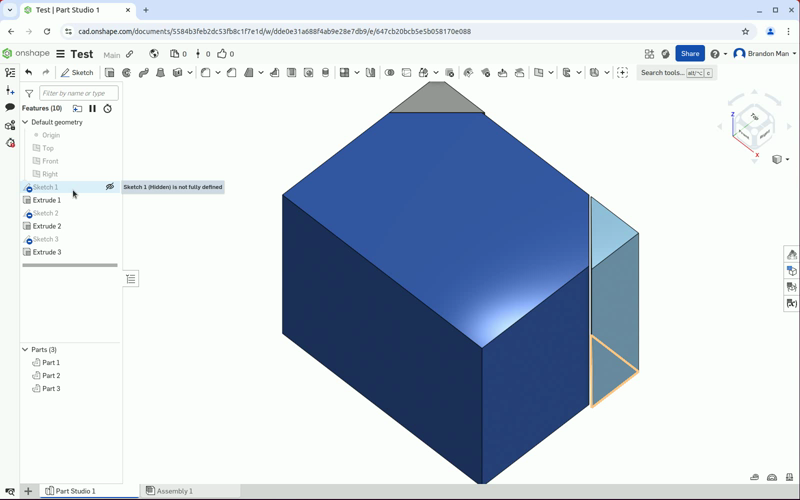
click(73, 189)